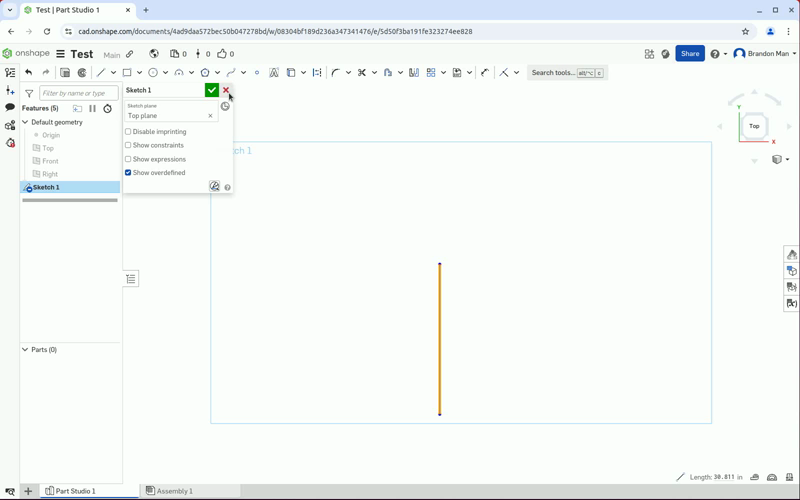
key(shift+h)
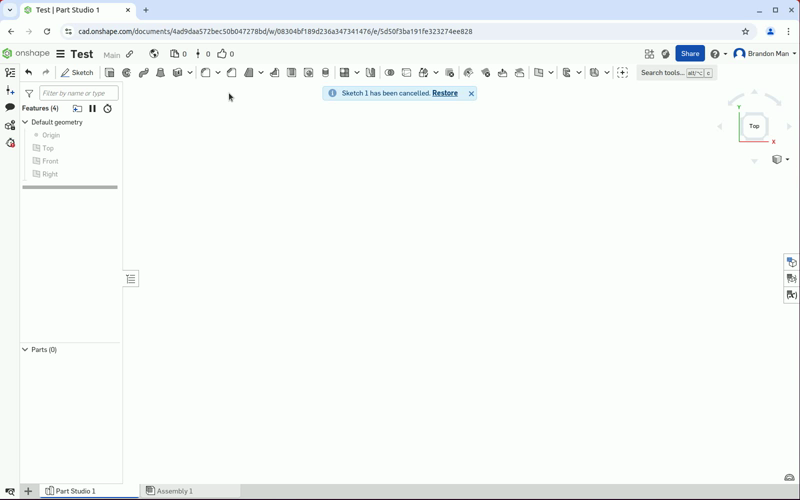
mouse_move(73, 352)
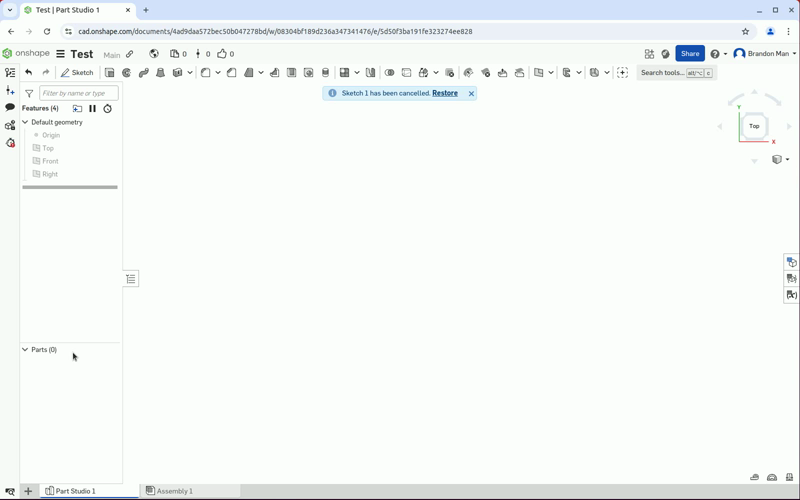
key(y)
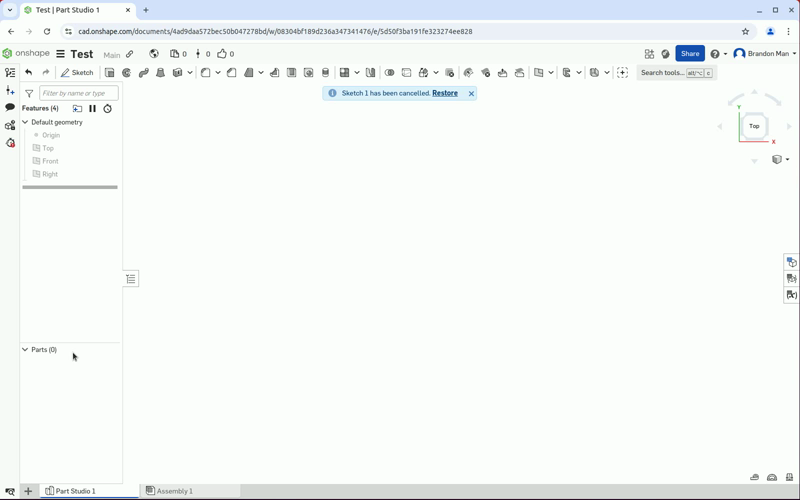
key(shift+p)
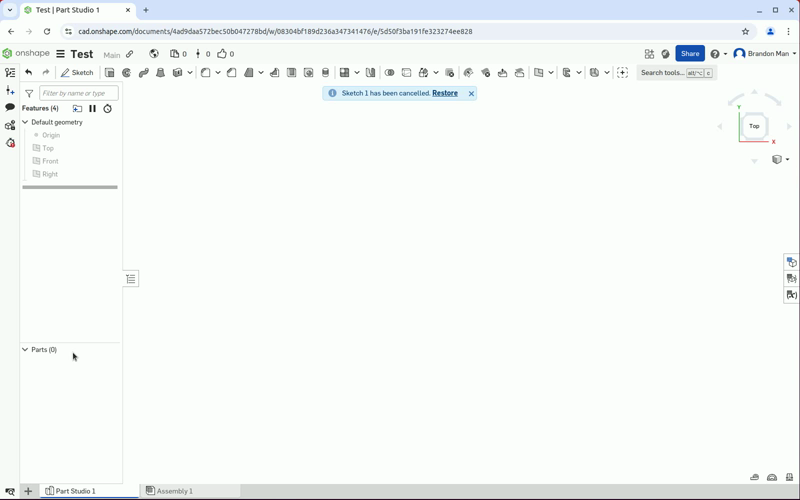
key(space)
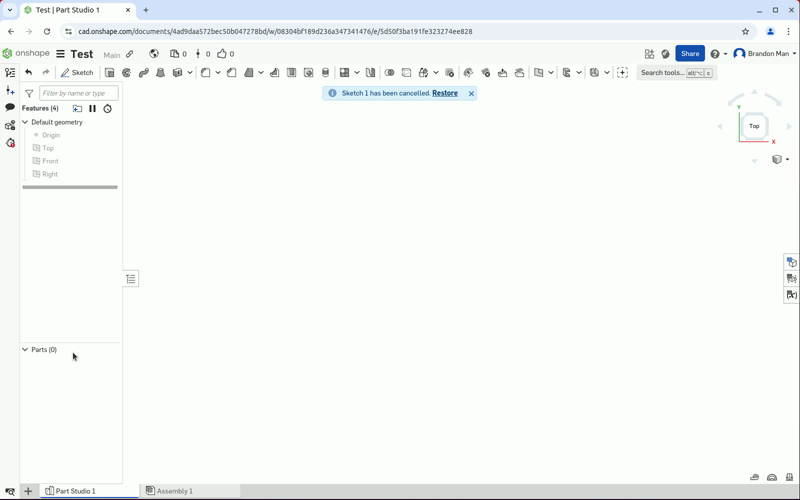
key_down(shift)
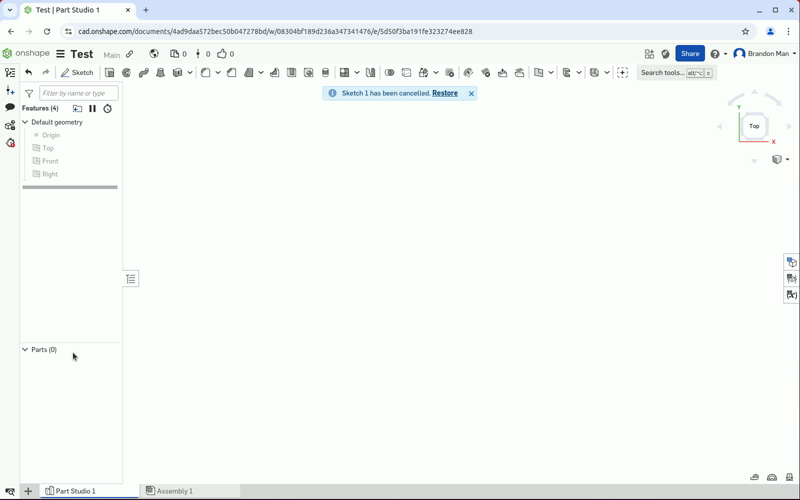
key(up)
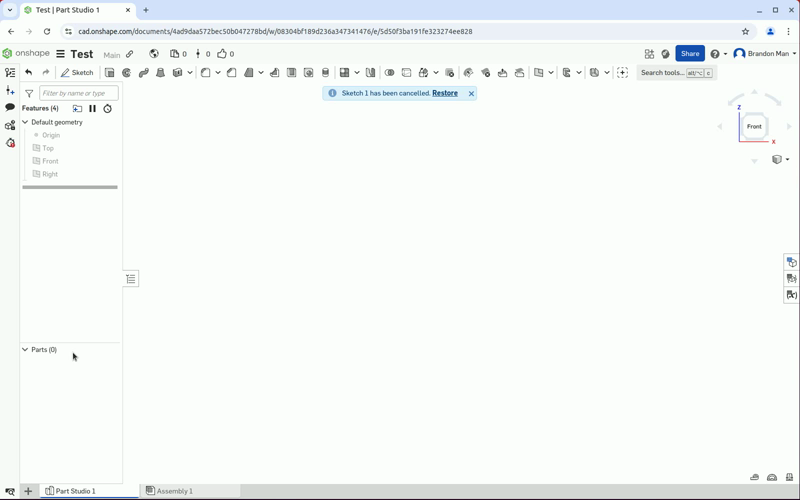
key_up(shift)
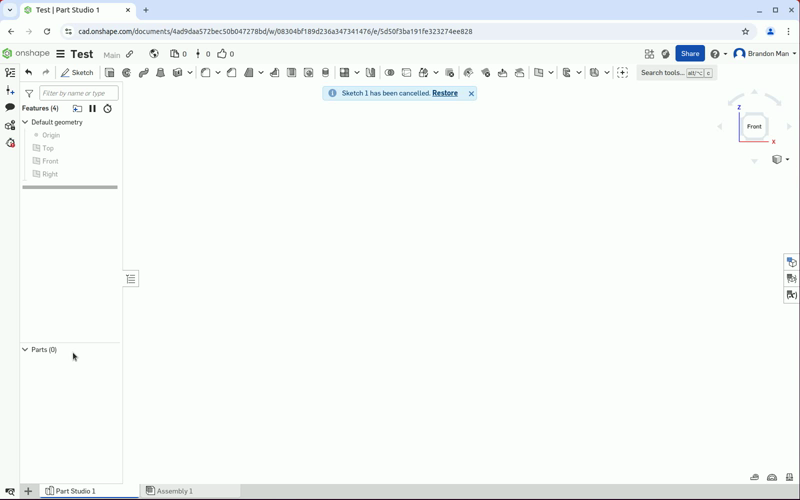
mouse_move(73, 352)
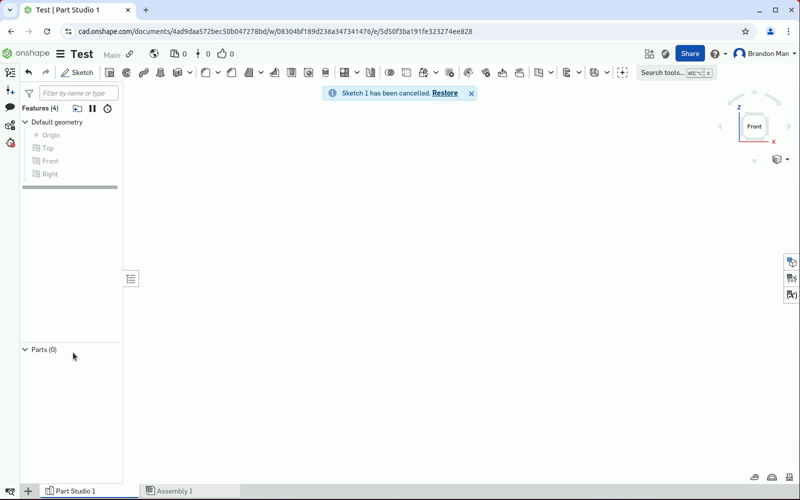
key(shift+y)
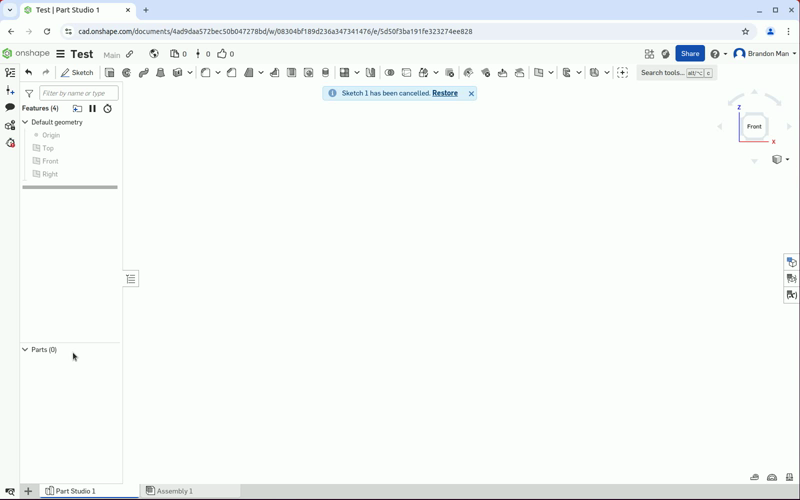
key(shift+s)
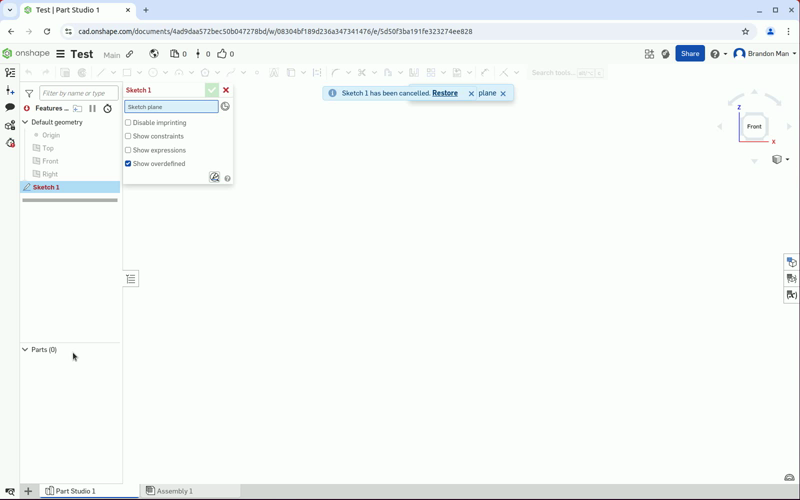
mouse_move(73, 163)
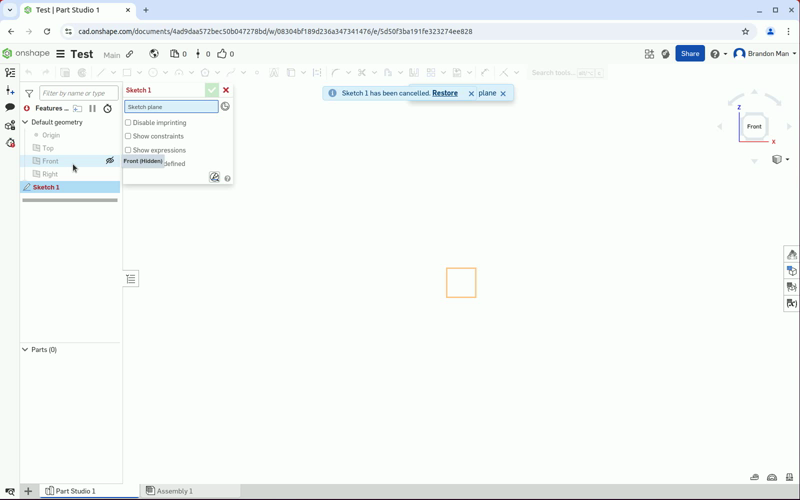
click(73, 163)
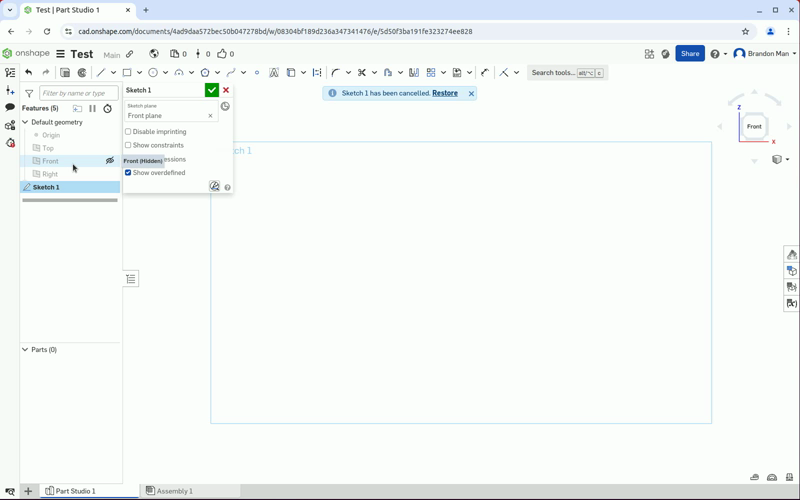
mouse_move(73, 352)
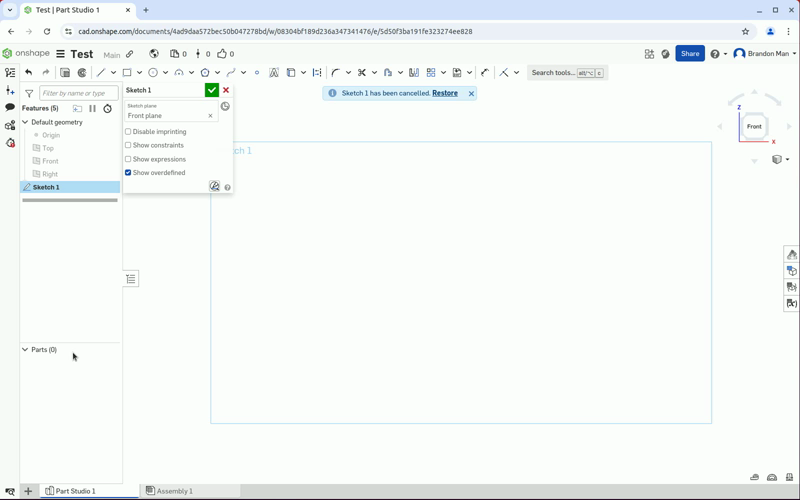
key(y)
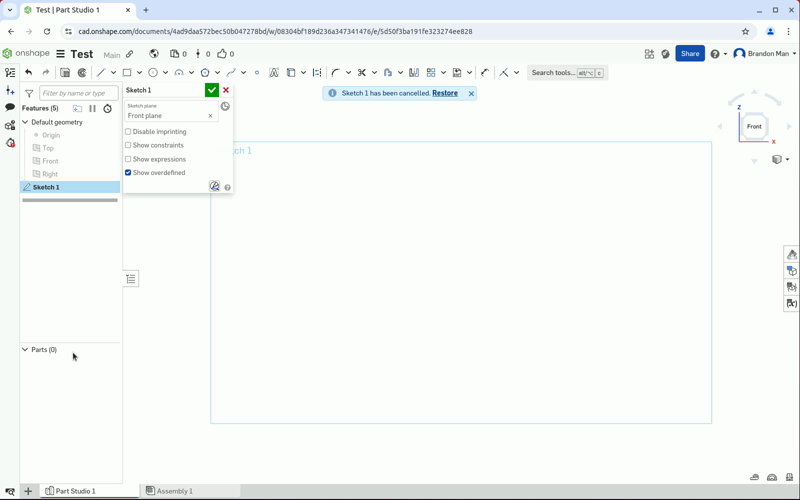
key(l)
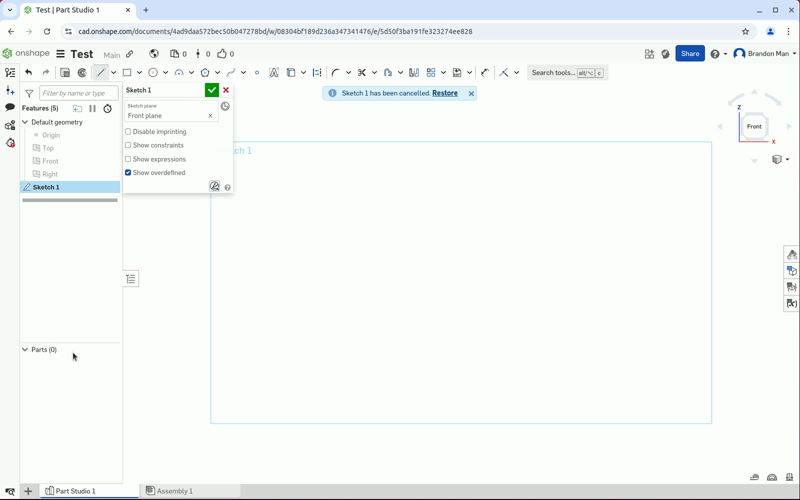
key_down(shift)
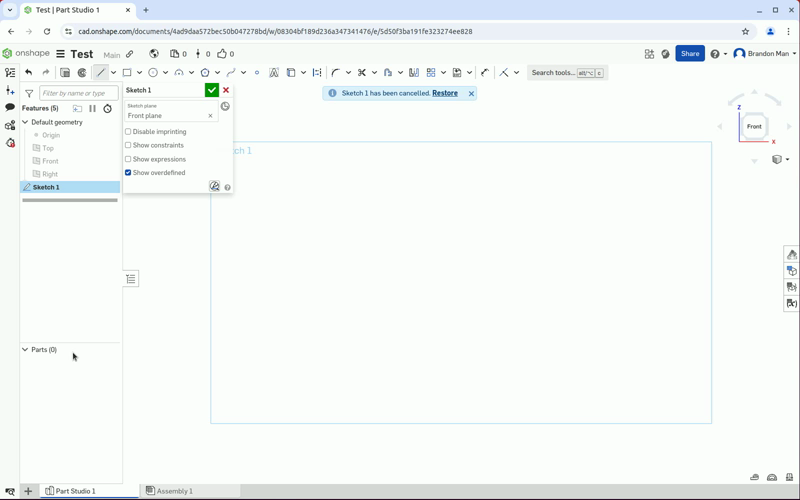
mouse_move(404, 325)
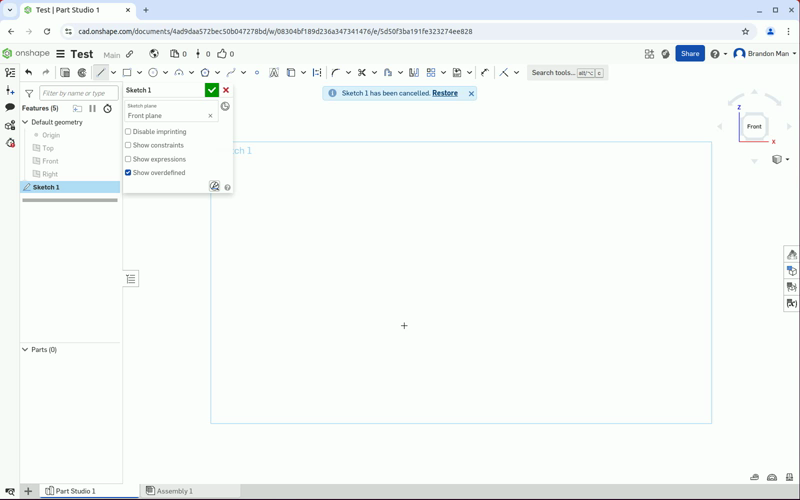
click(404, 325)
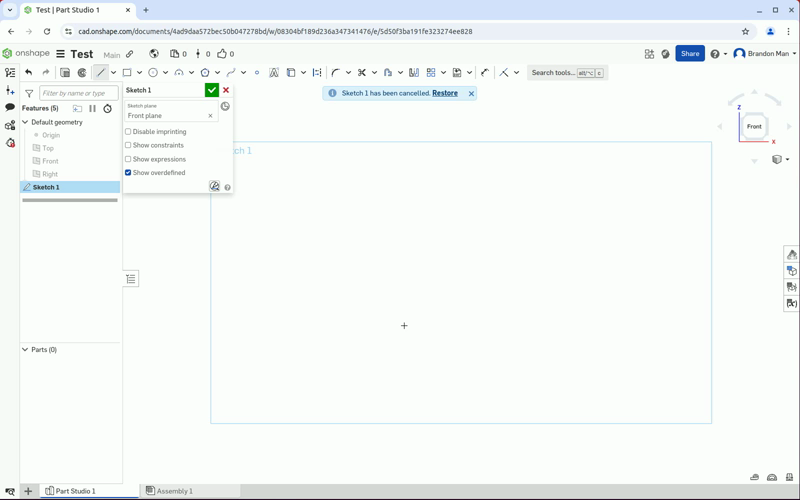
key_up(shift)
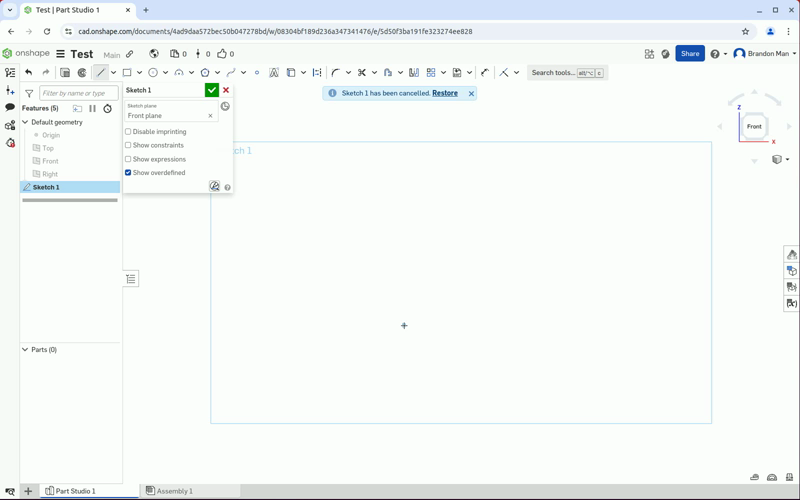
key_down(shift)
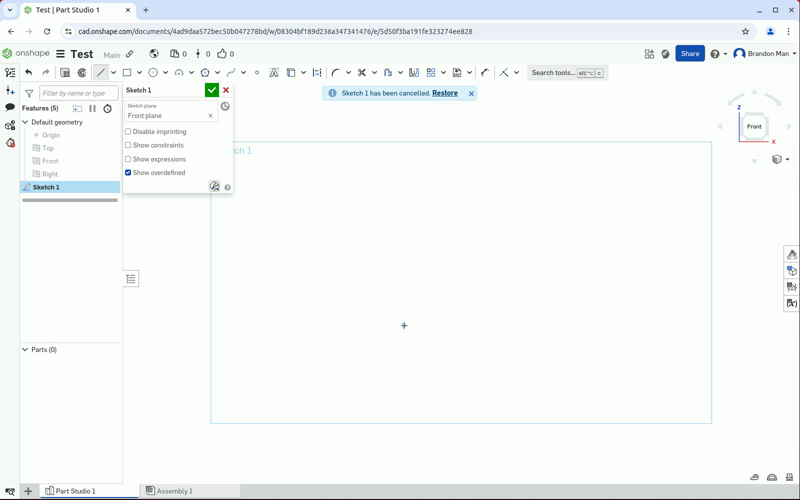
mouse_move(531, 325)
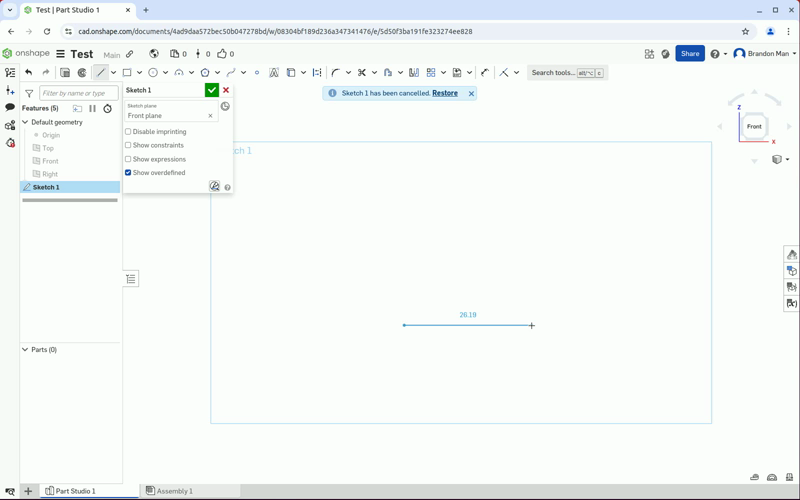
click(531, 325)
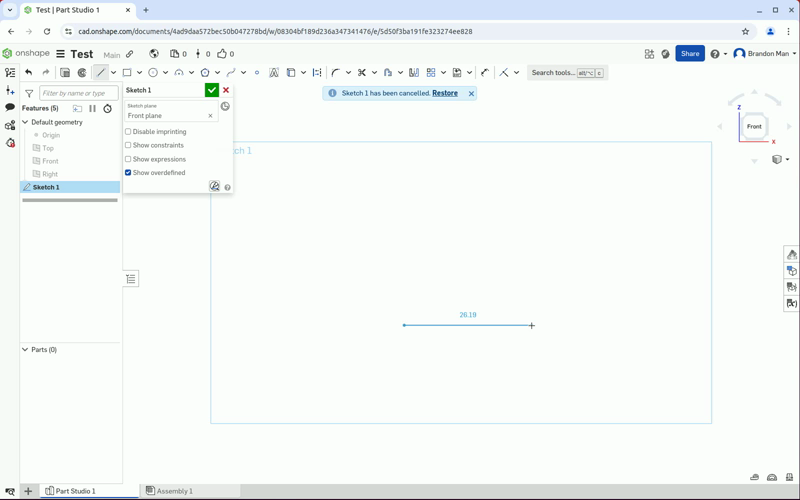
key_up(shift)
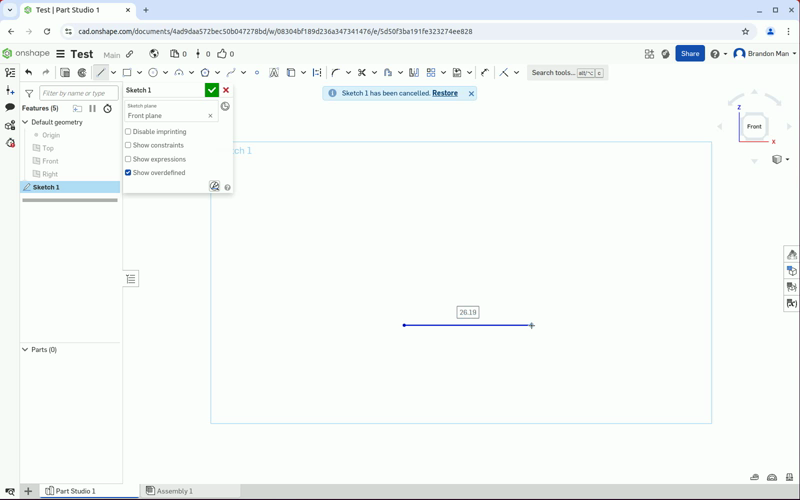
key(esc)
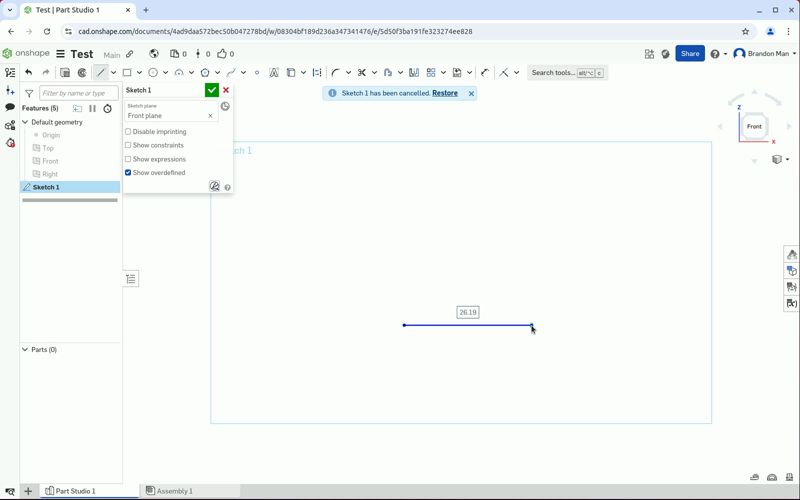
key(a)
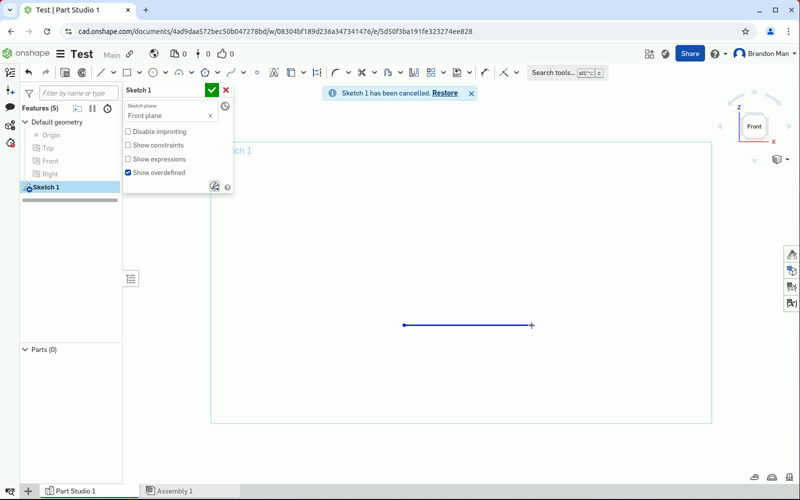
mouse_move(531, 325)
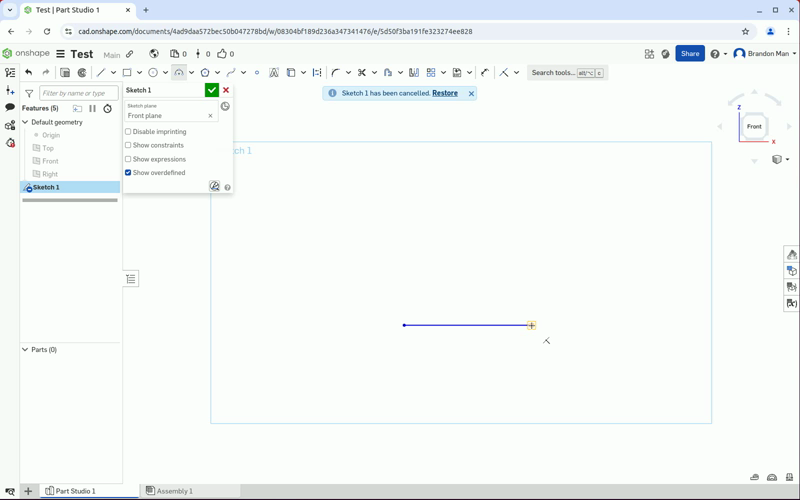
click(531, 325)
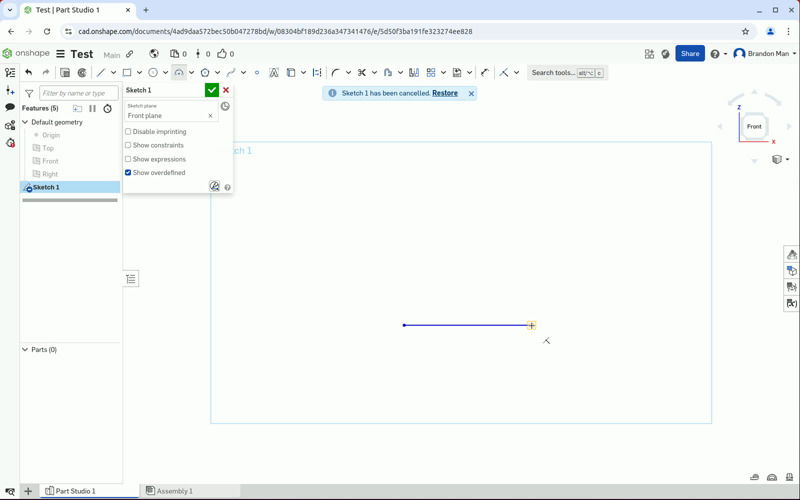
key_down(shift)
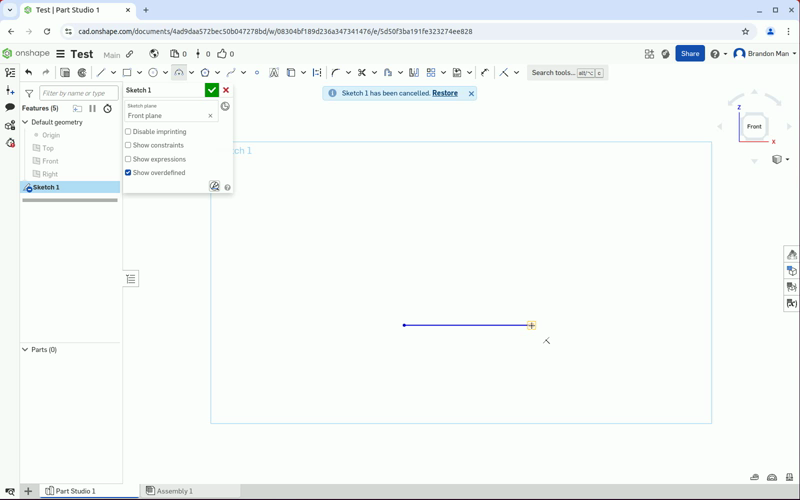
mouse_move(544, 310)
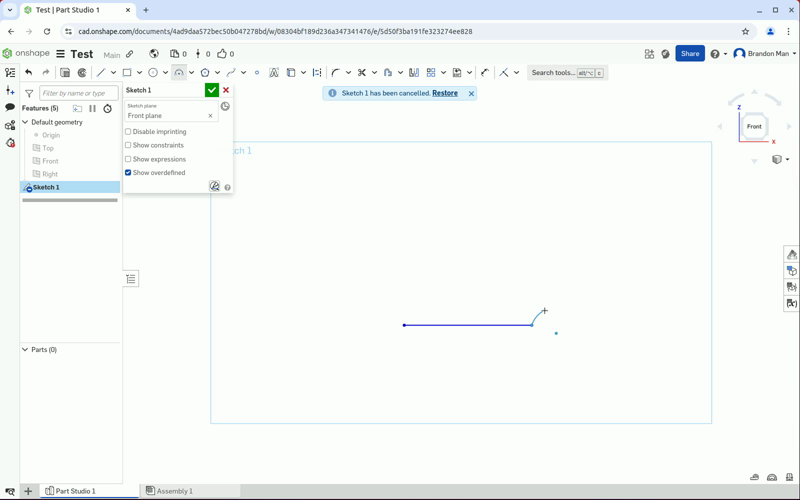
click(544, 310)
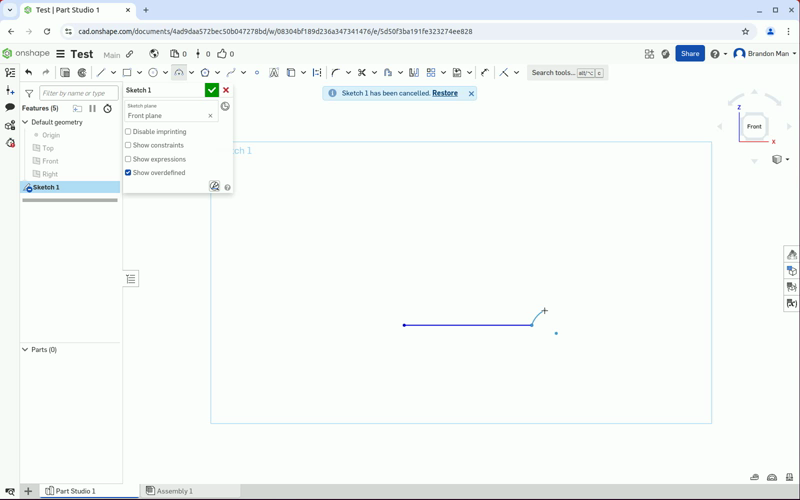
mouse_move(541, 320)
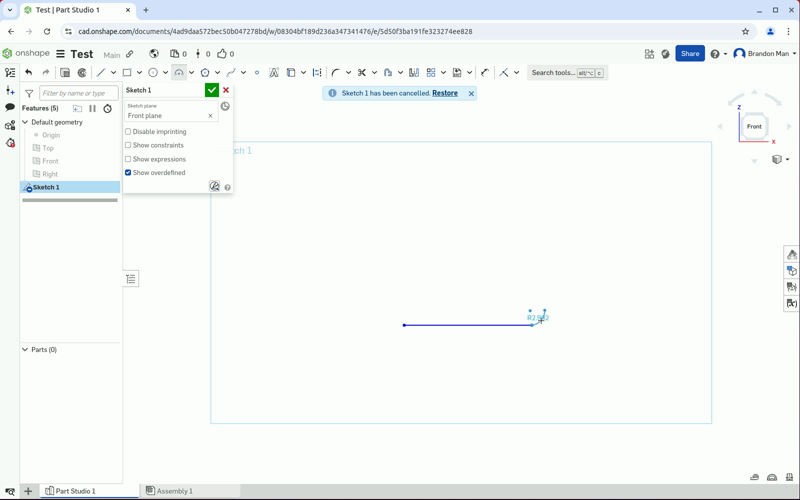
click(541, 320)
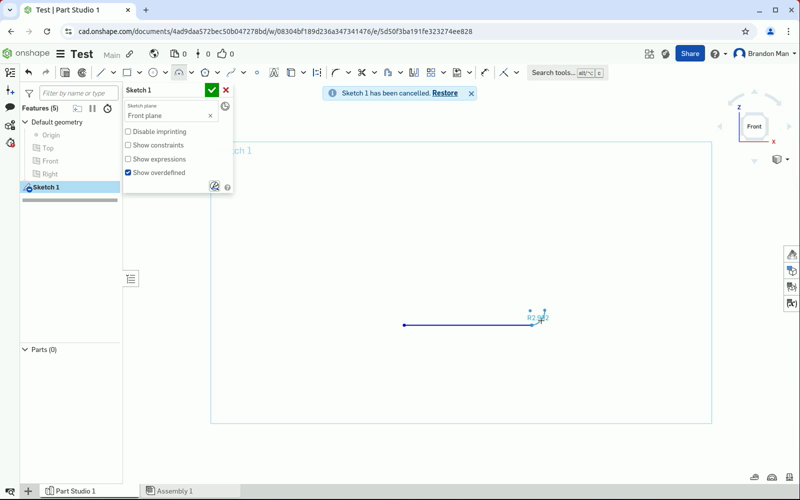
key_up(shift)
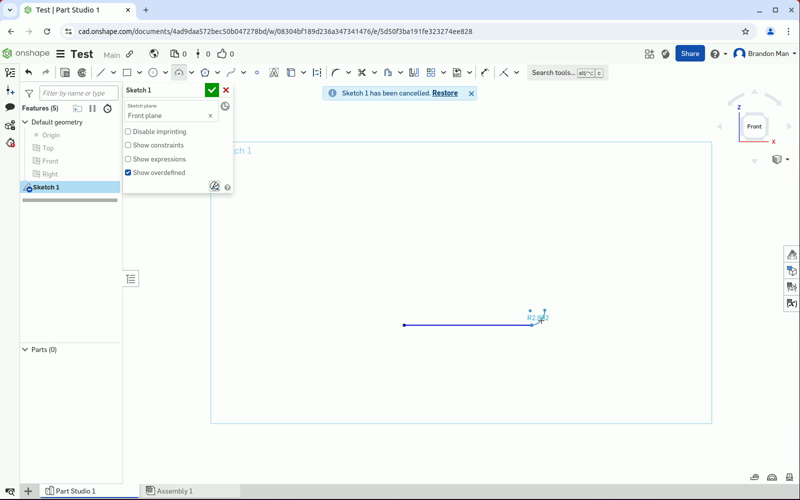
key(esc)
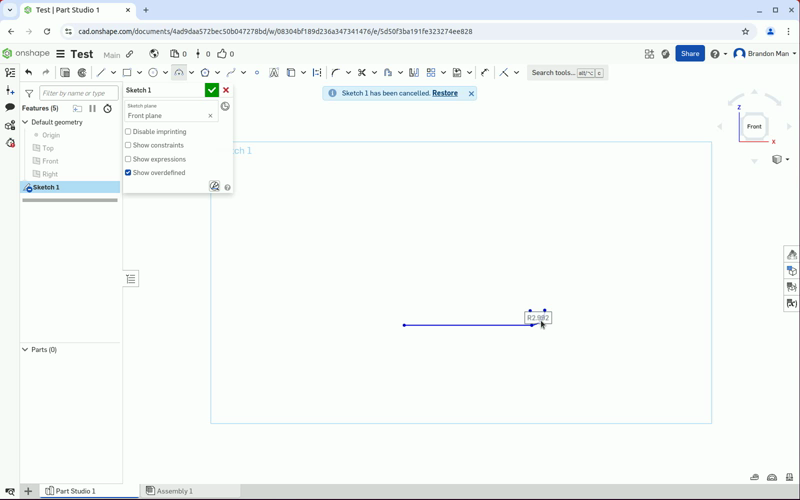
key(l)
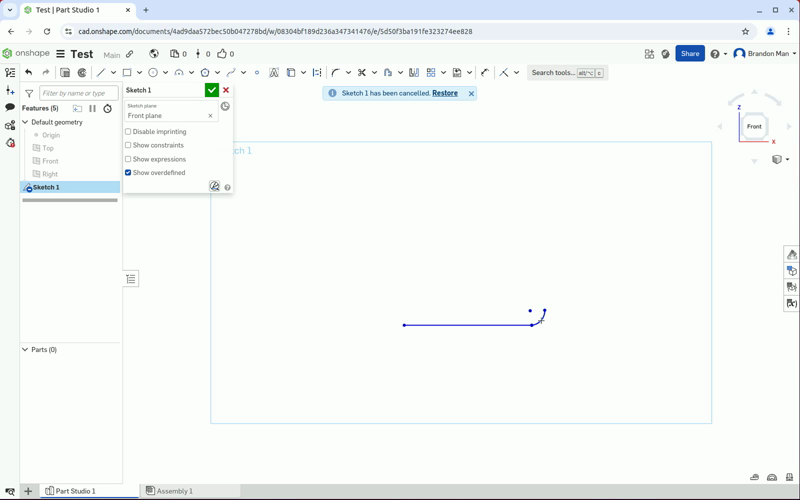
mouse_move(544, 310)
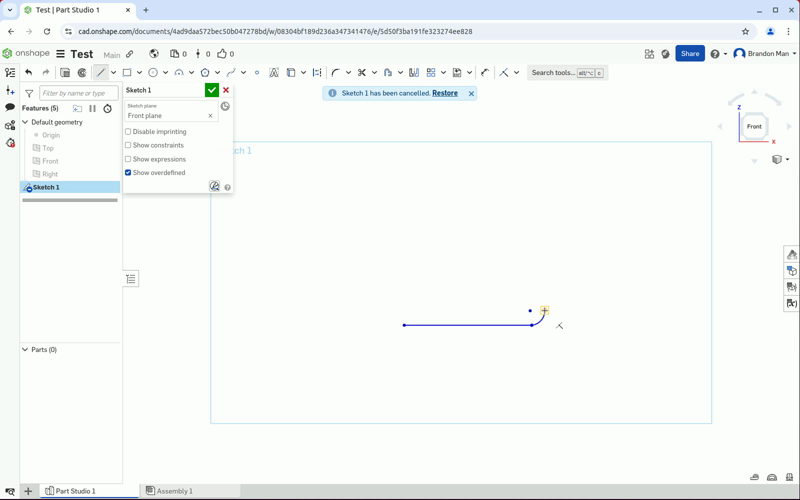
click(544, 310)
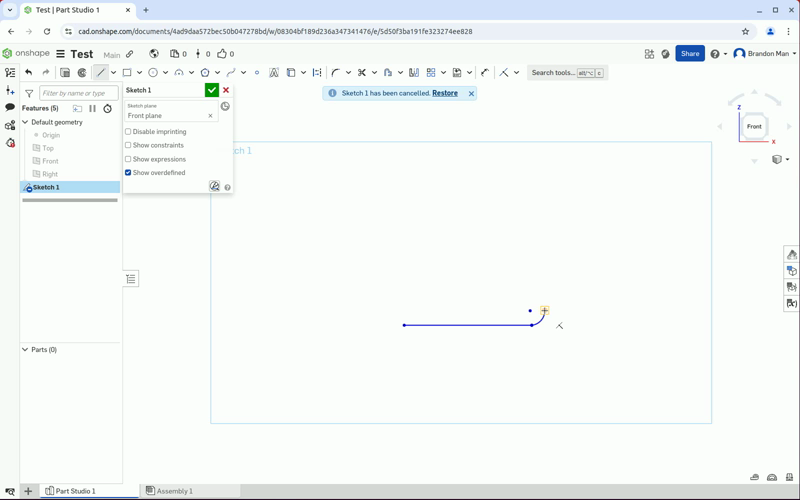
key_down(shift)
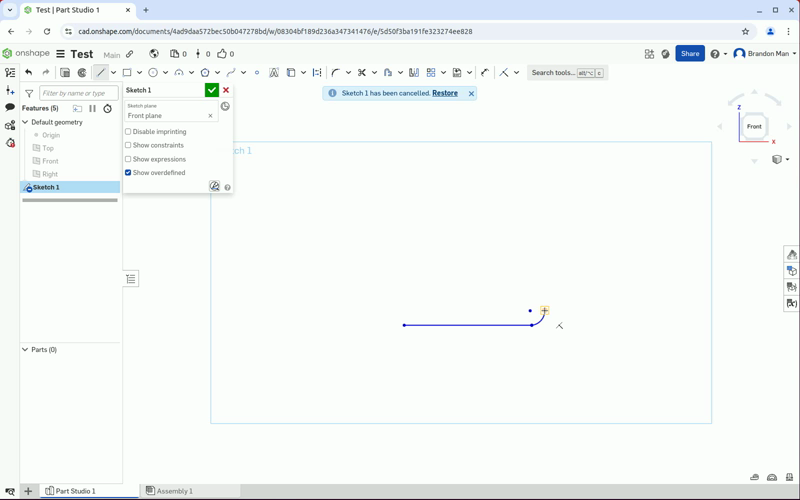
mouse_move(574, 310)
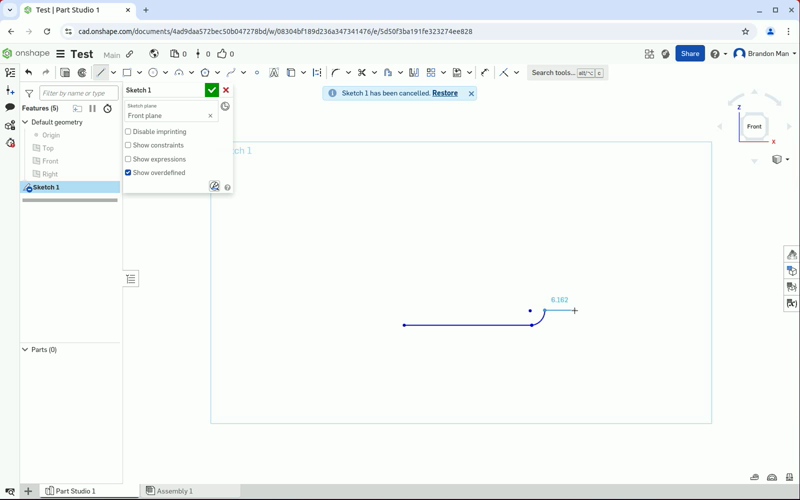
mouse_move(544, 254)
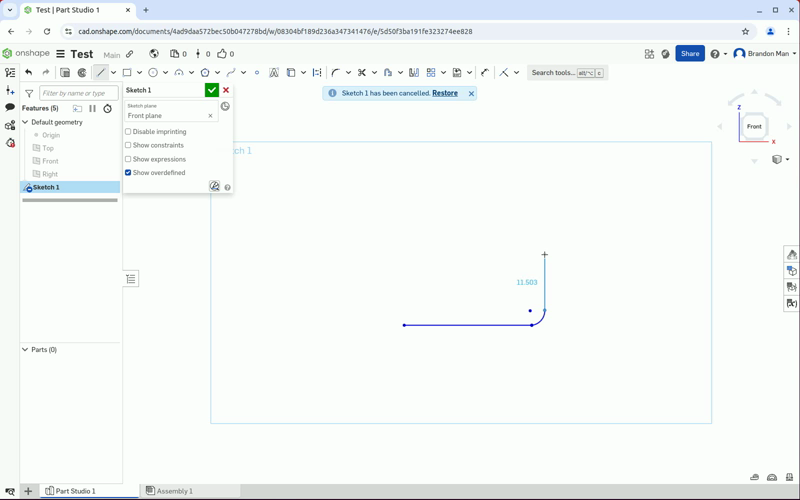
click(544, 254)
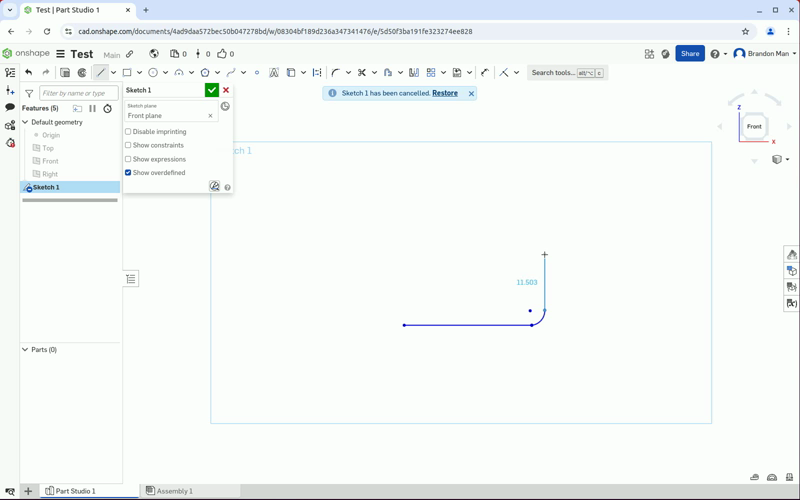
key_up(shift)
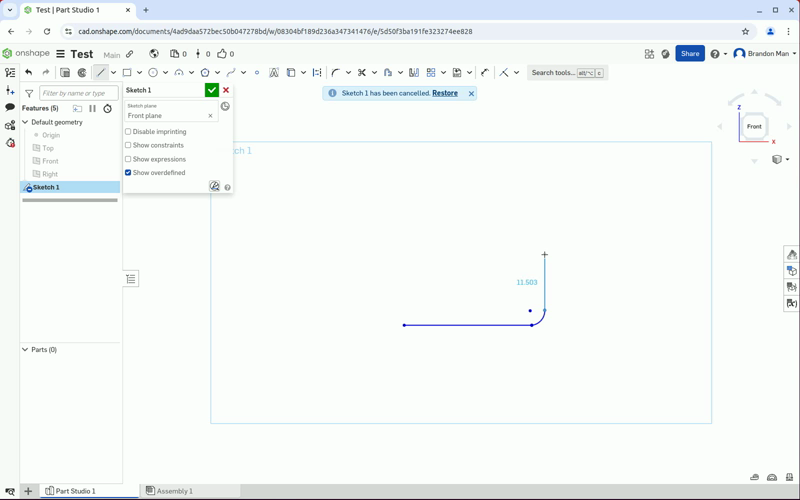
key(esc)
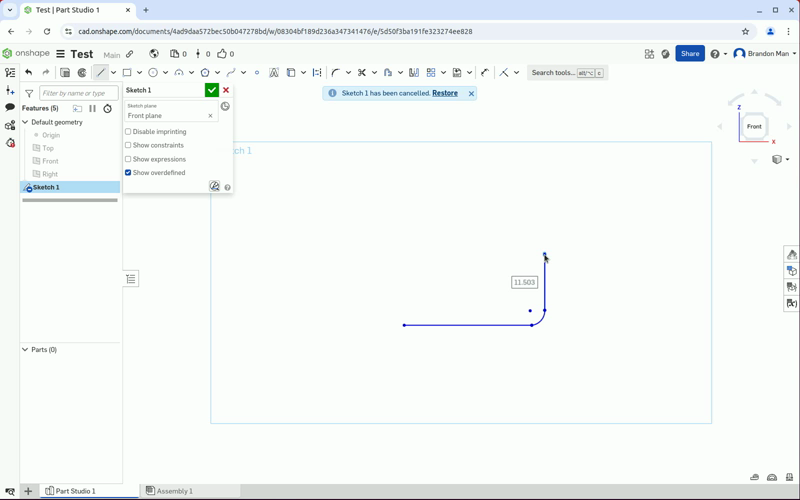
key(a)
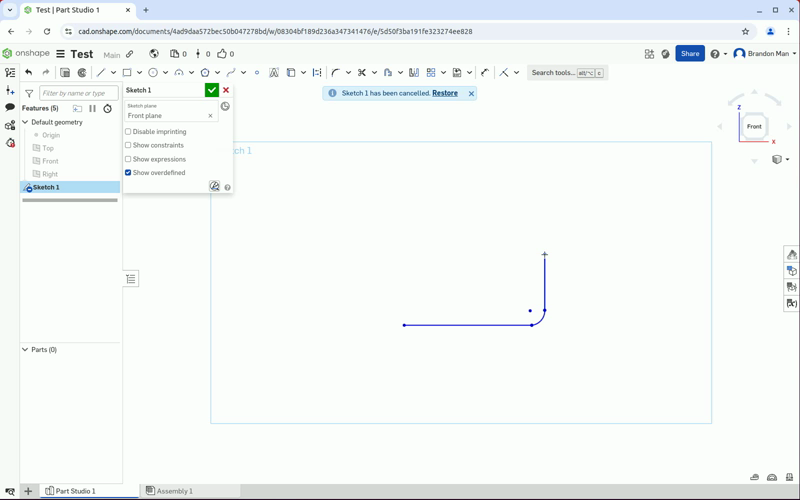
mouse_move(544, 254)
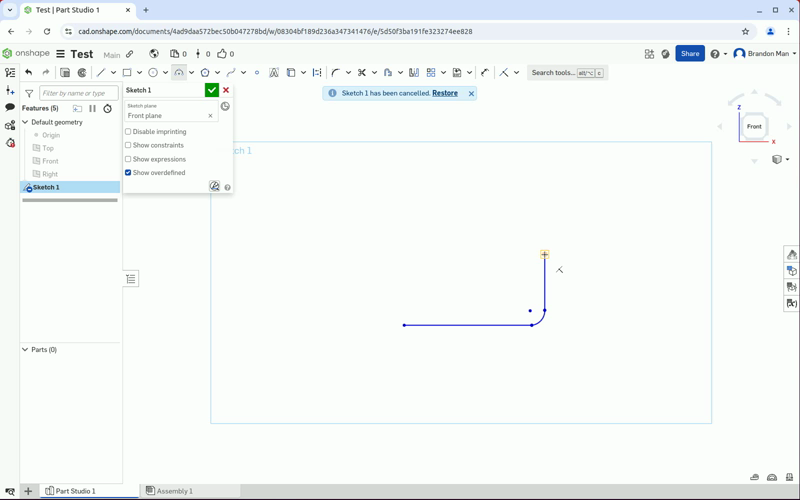
click(544, 254)
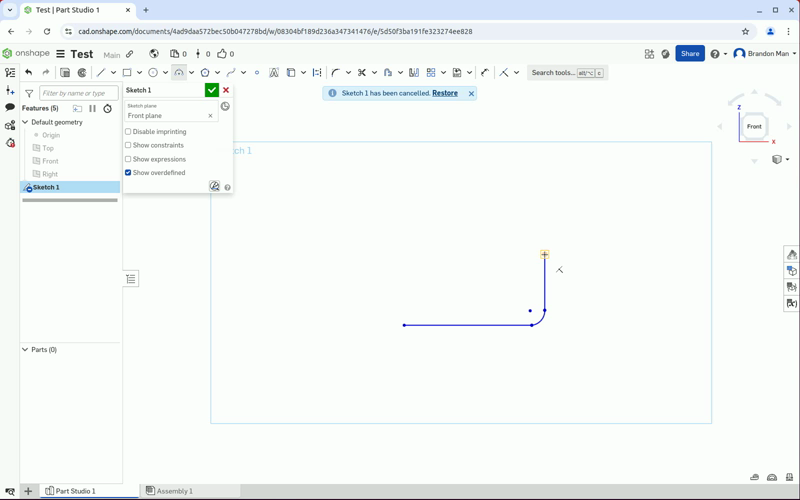
key_down(shift)
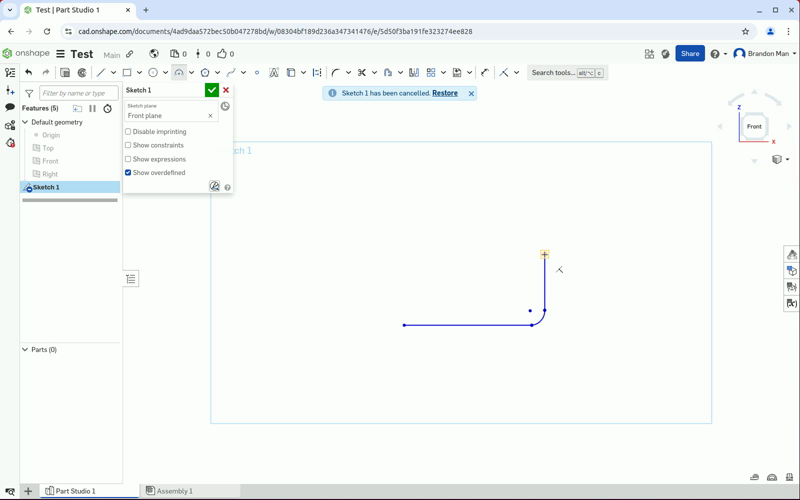
mouse_move(531, 240)
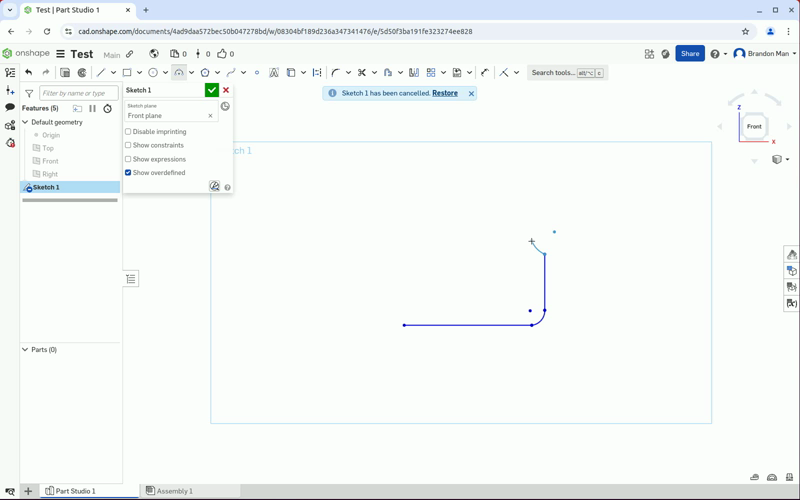
click(531, 240)
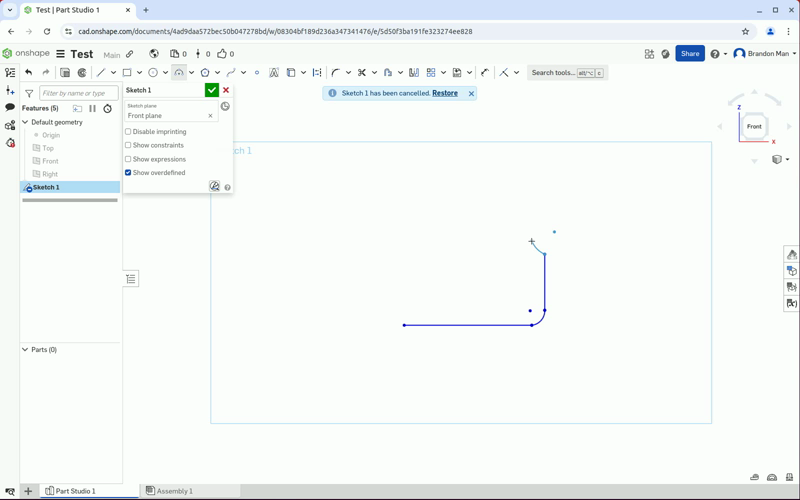
mouse_move(540, 244)
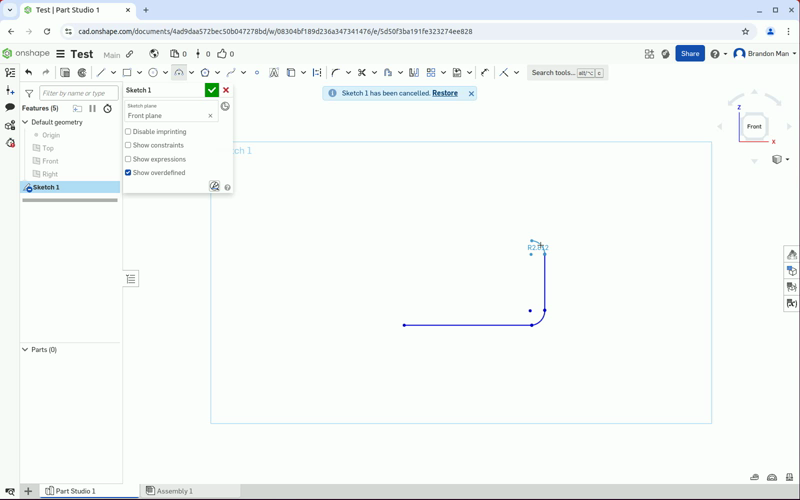
click(540, 244)
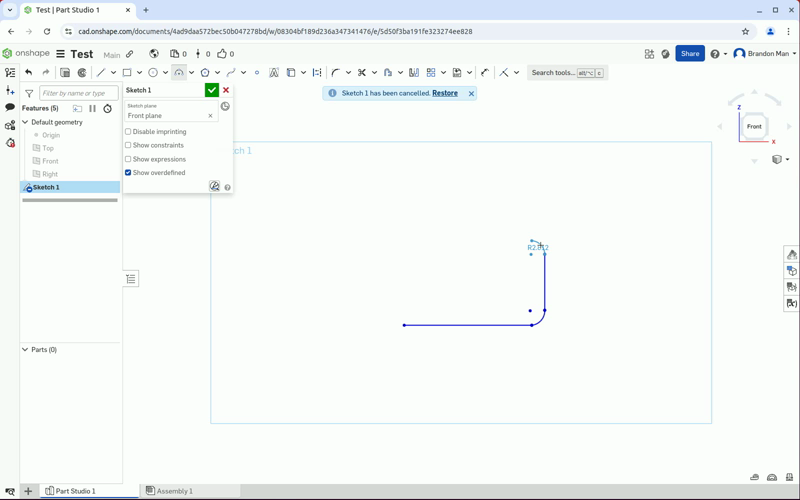
key_up(shift)
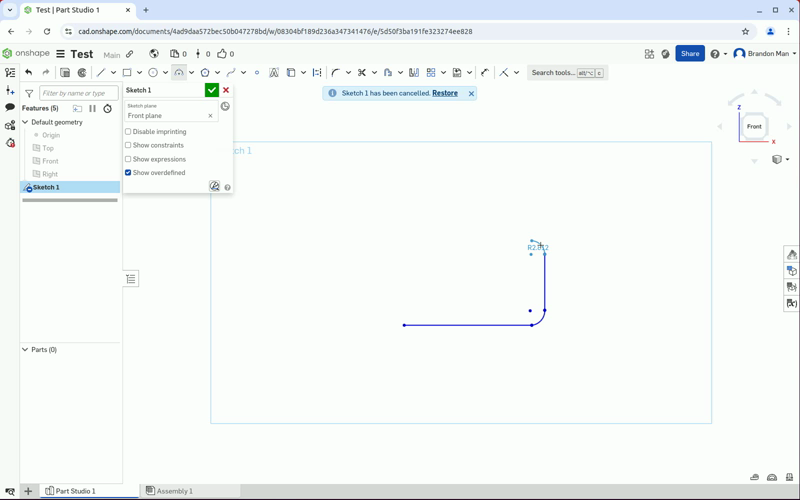
key(esc)
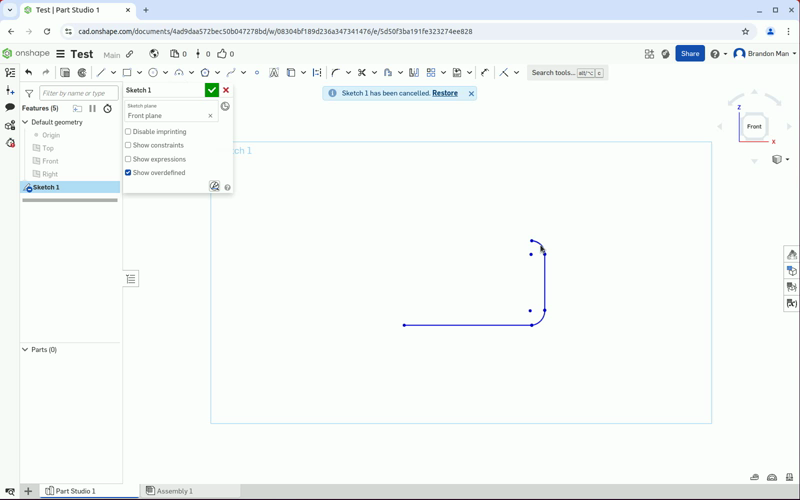
key(l)
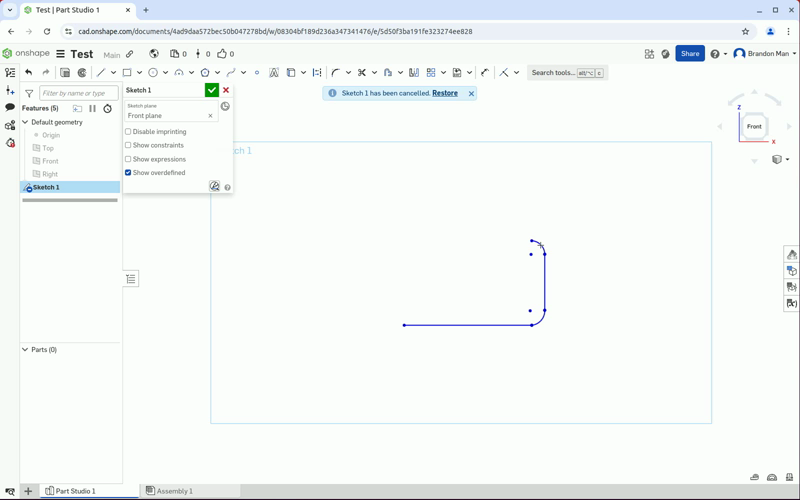
mouse_move(531, 240)
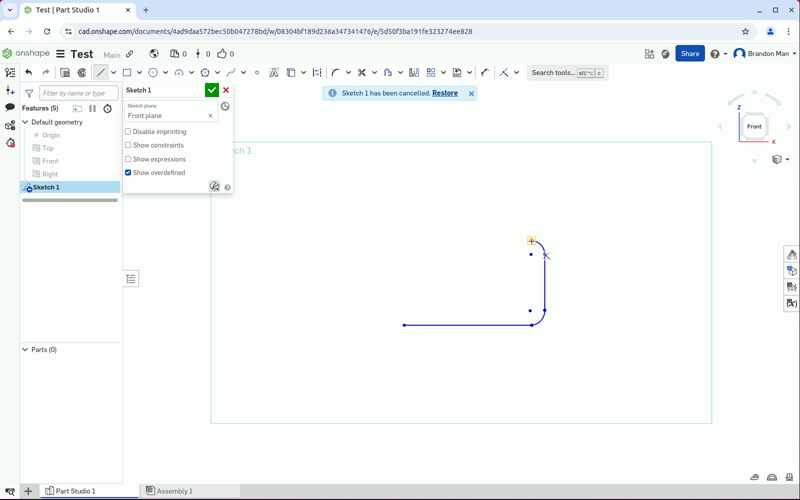
click(531, 240)
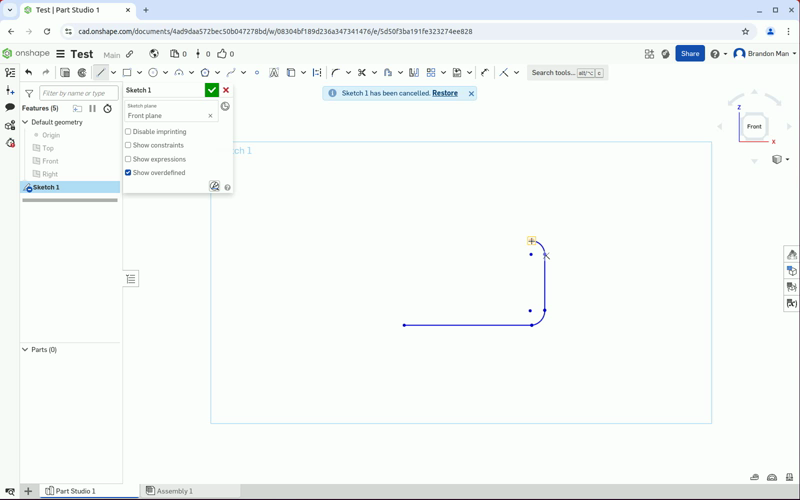
key_down(shift)
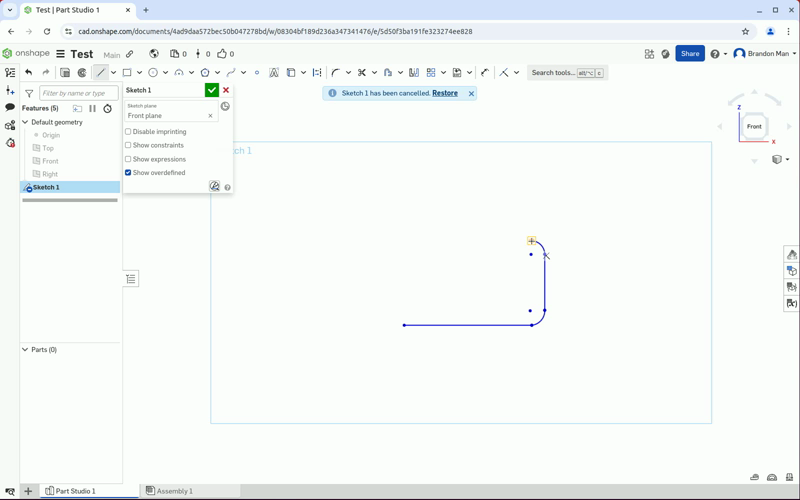
mouse_move(404, 240)
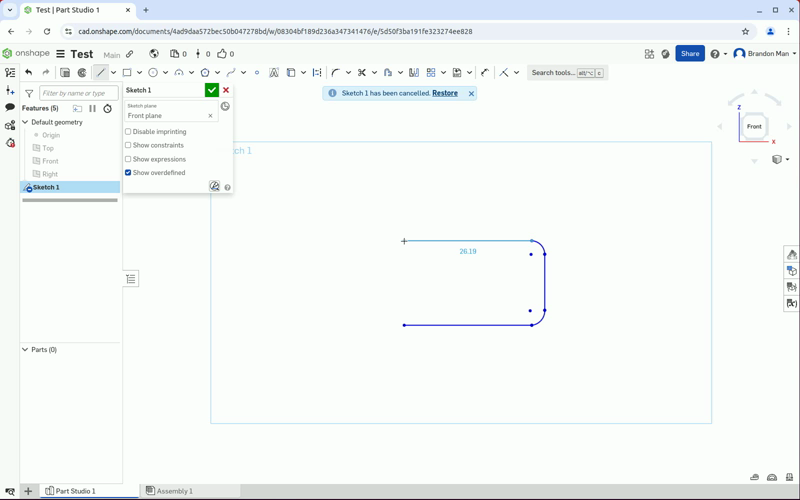
click(404, 240)
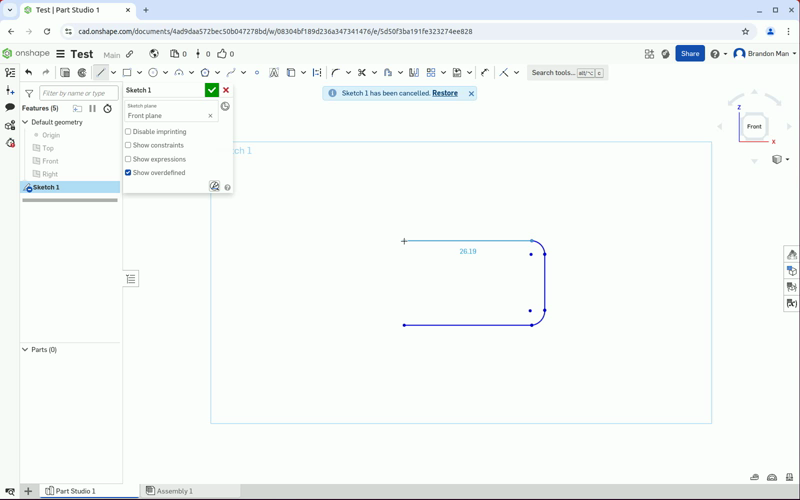
key_up(shift)
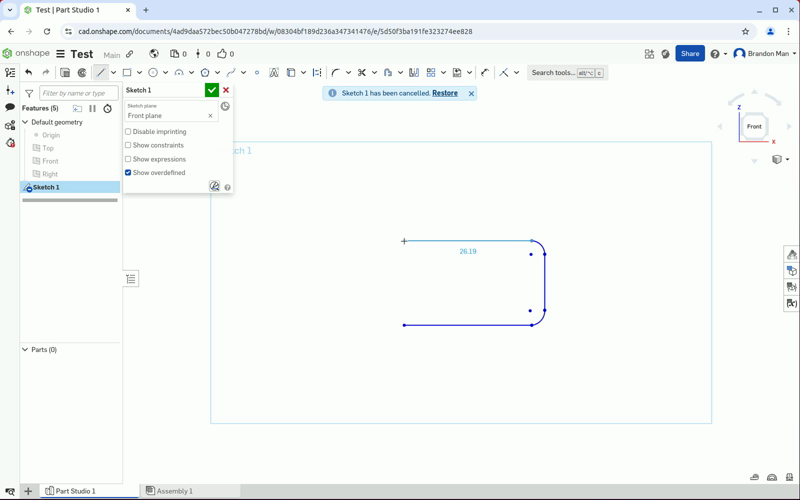
key_down(shift)
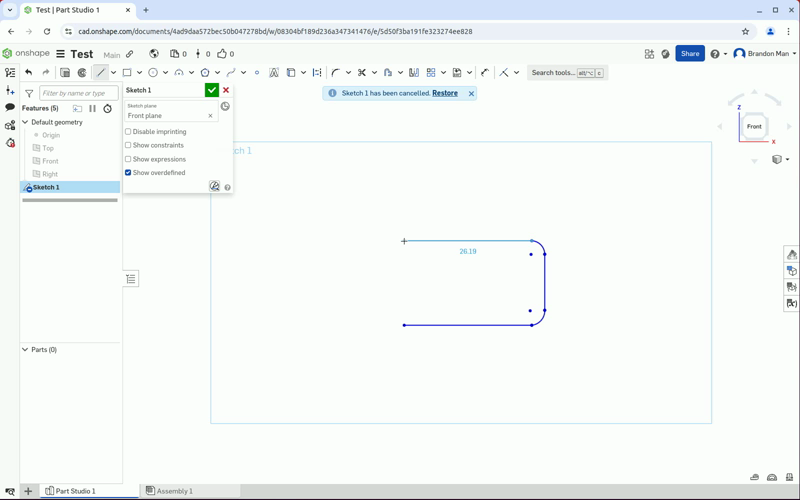
mouse_move(404, 325)
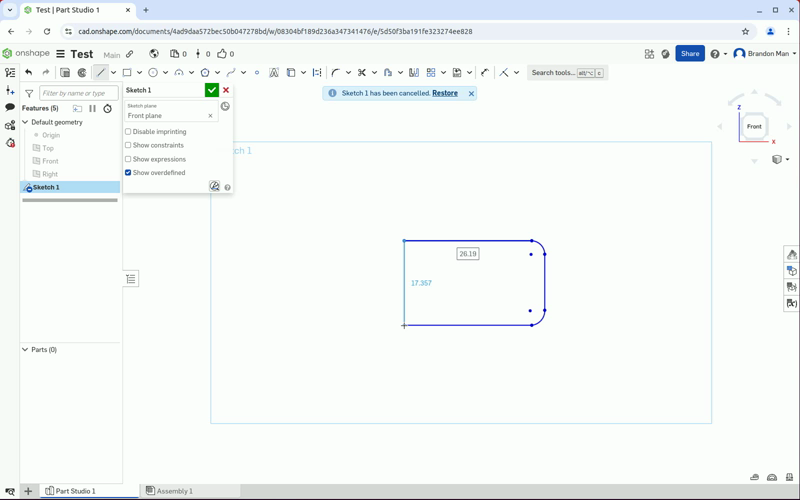
key_up(shift)
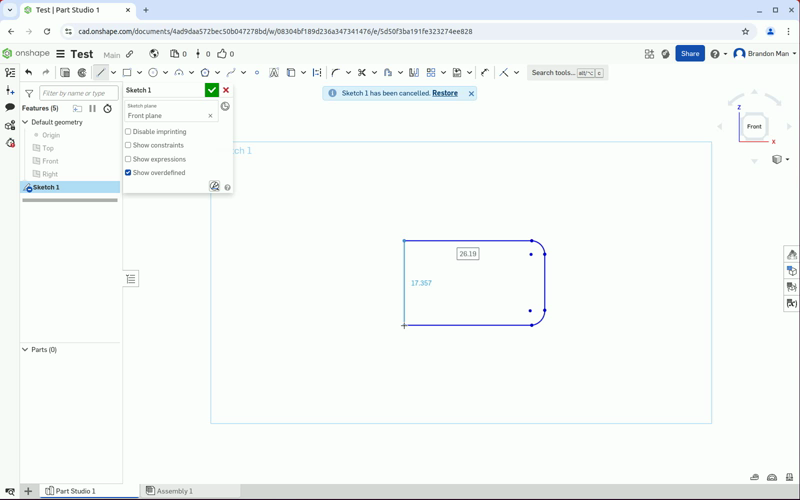
click(404, 325)
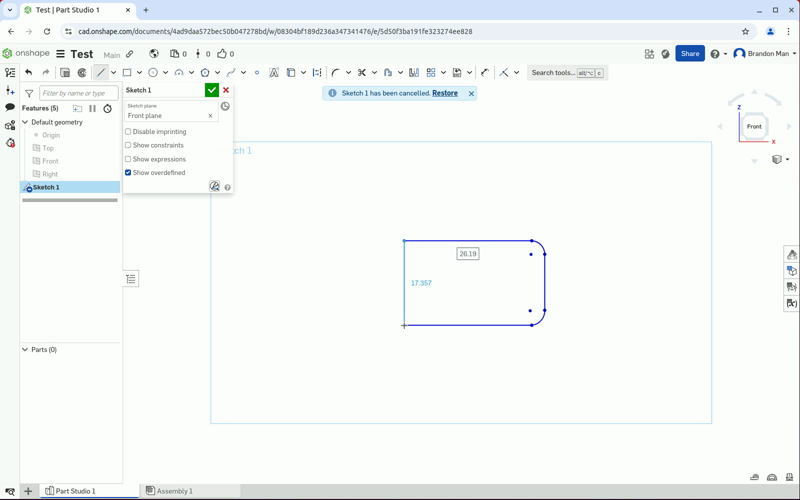
key(esc)
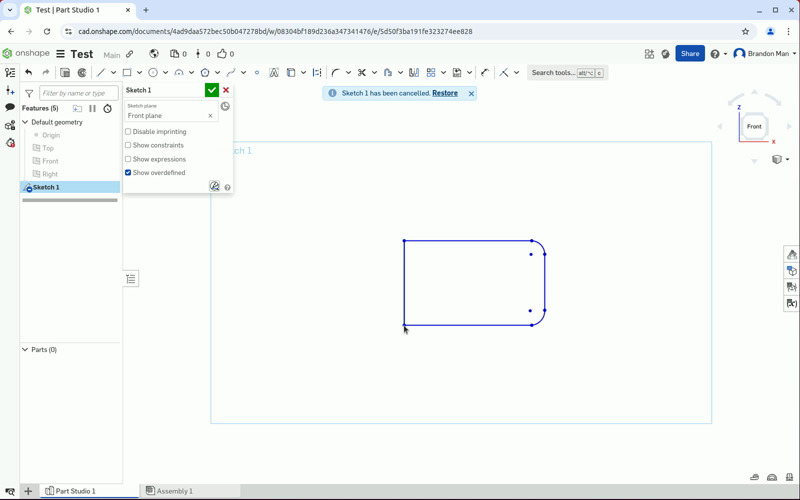
key(c)
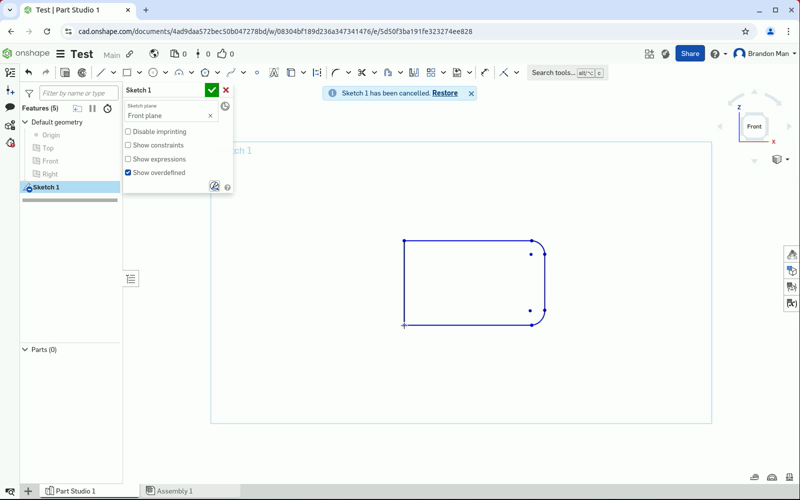
key_down(shift)
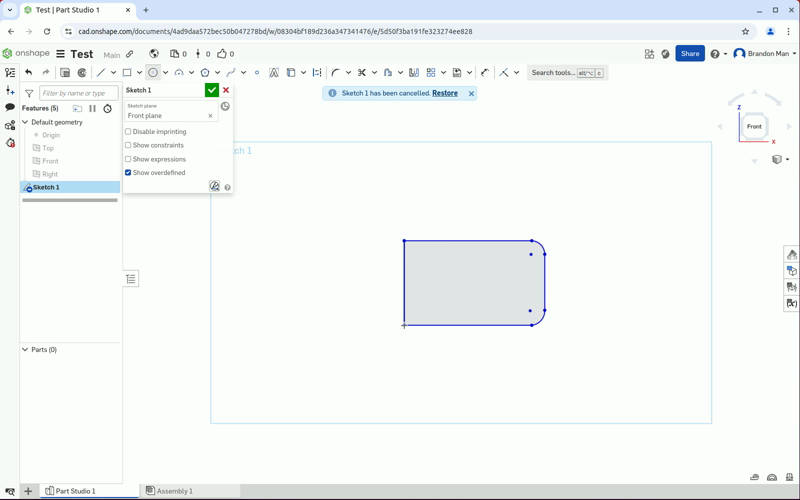
mouse_move(460, 283)
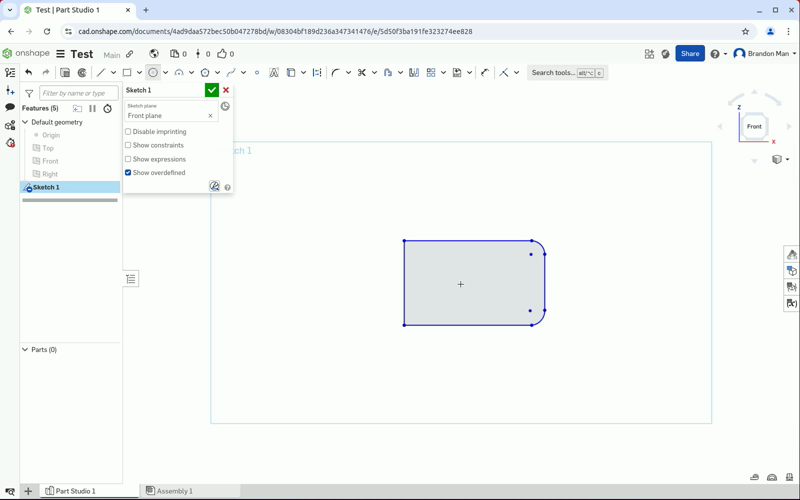
click(460, 283)
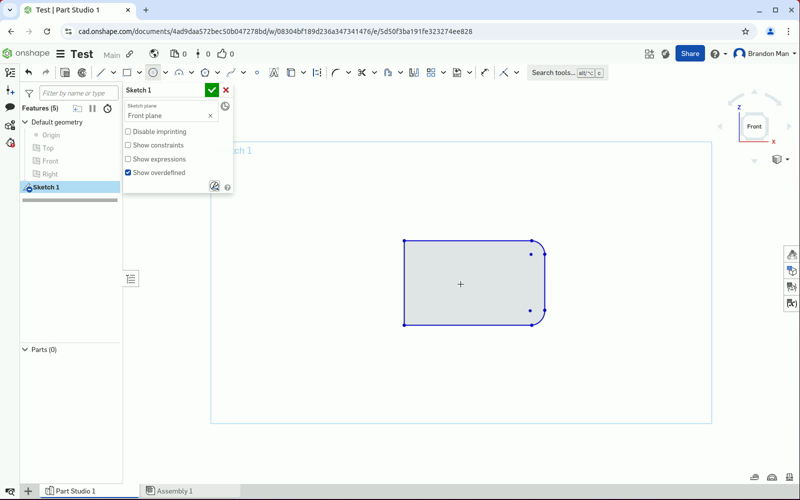
key_up(shift)
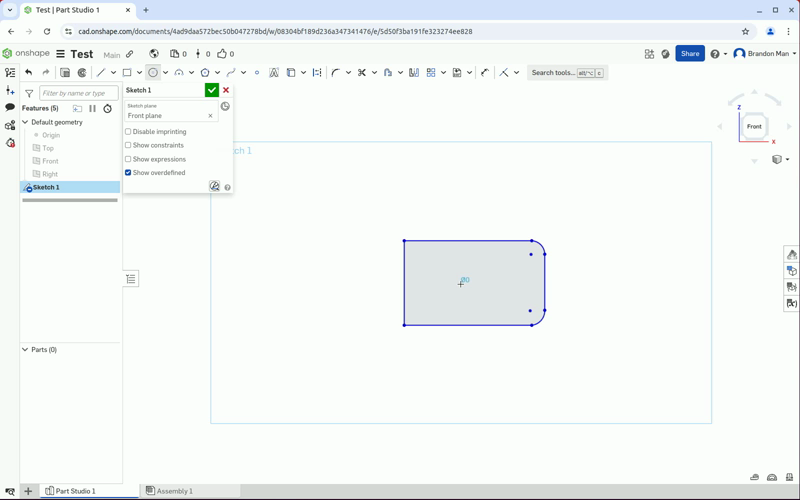
mouse_move(468, 283)
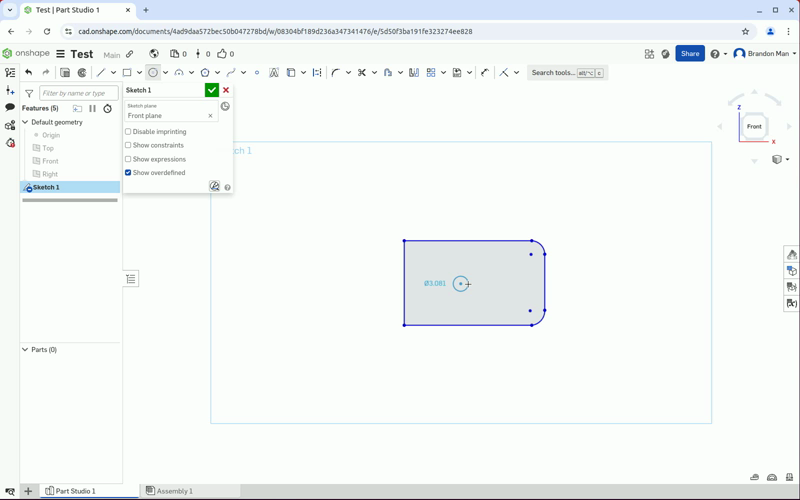
click(468, 283)
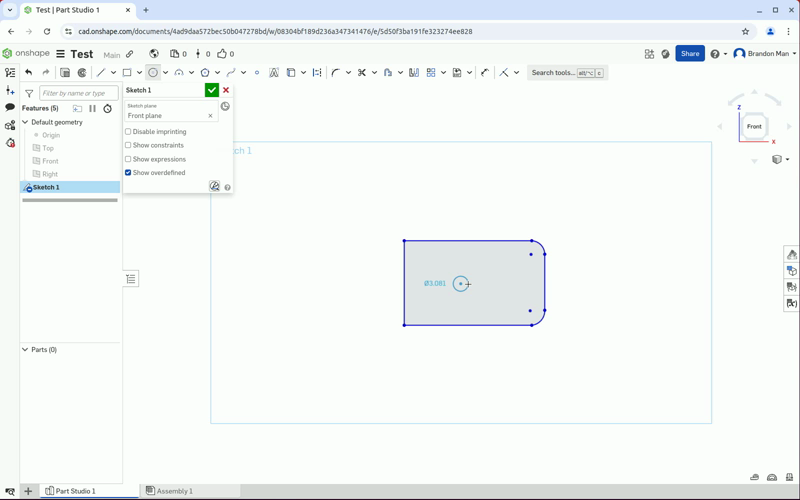
key(esc)
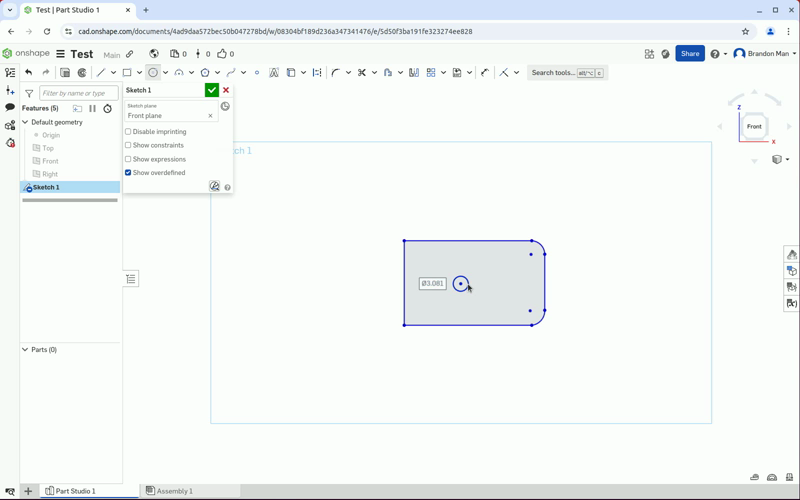
mouse_move(433, 303)
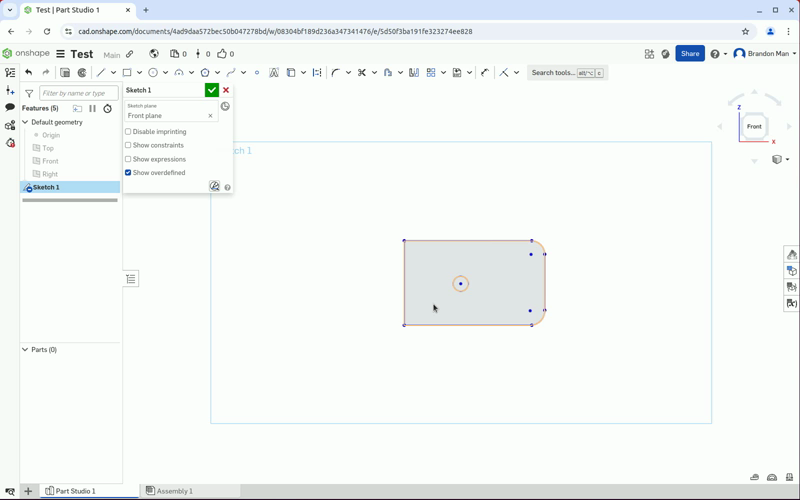
click(433, 303)
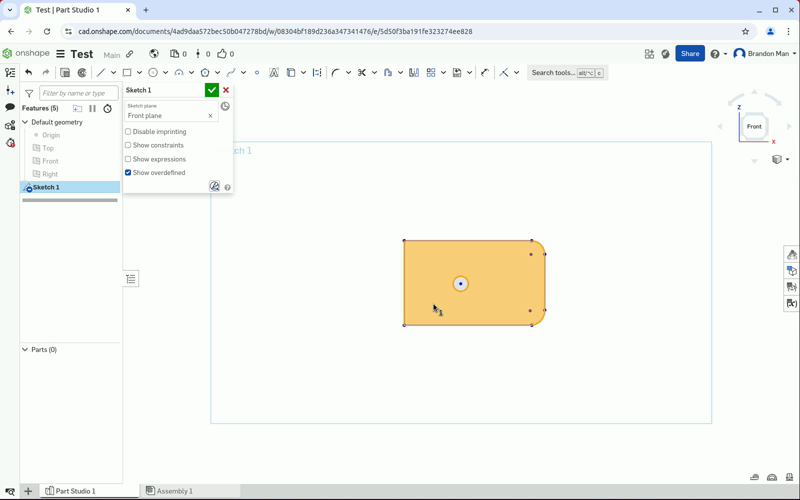
mouse_move(73, 352)
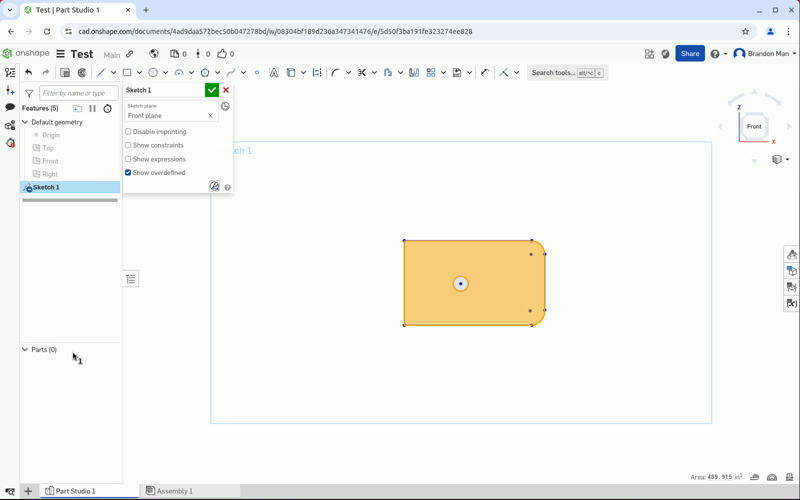
key(shift+y)
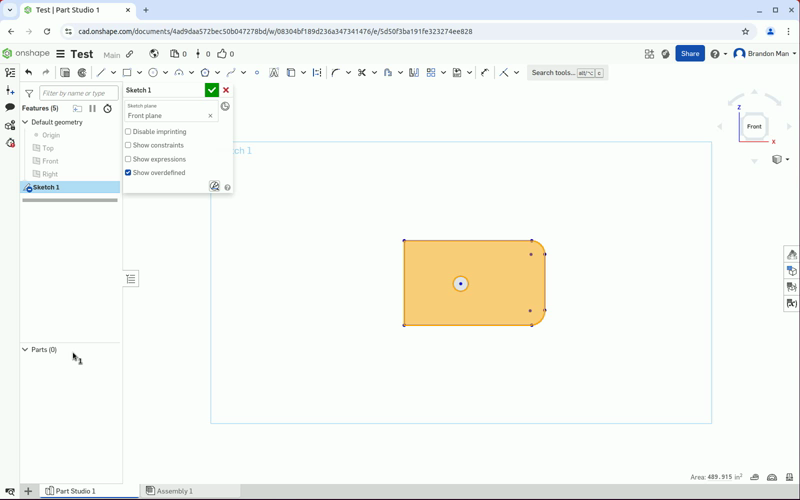
key(shift+e)
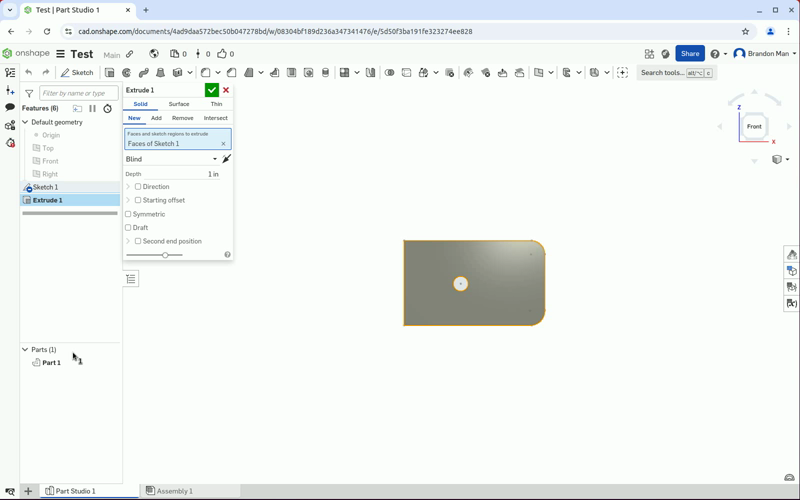
mouse_move(143, 106)
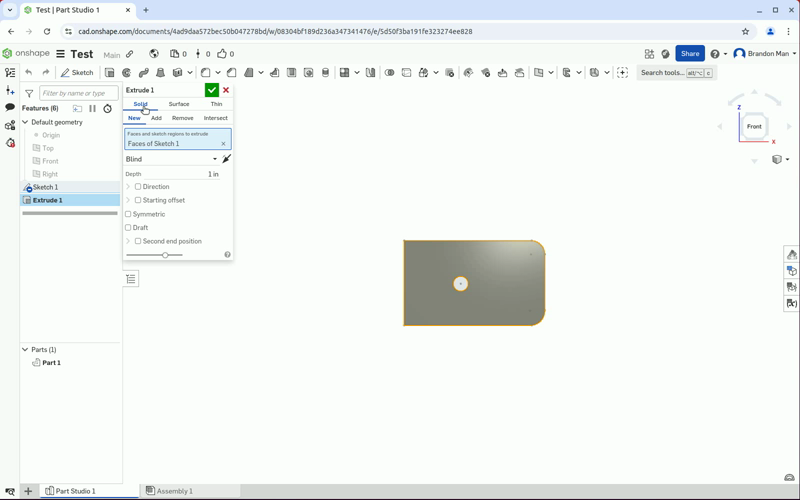
click(143, 106)
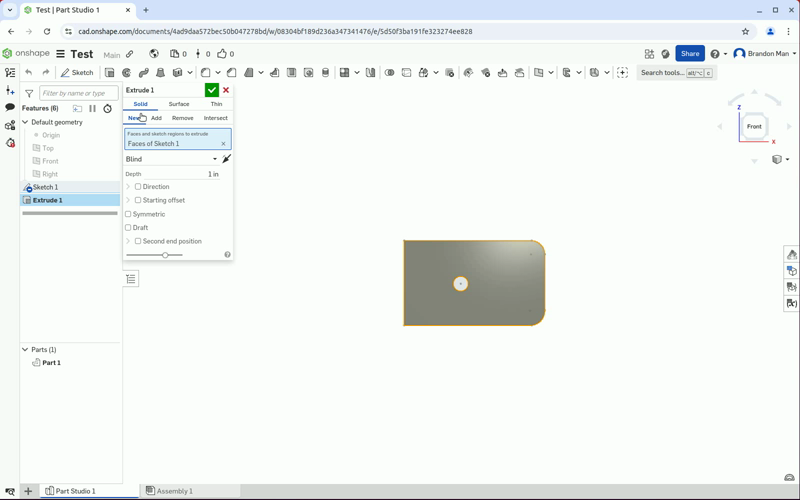
mouse_move(137, 120)
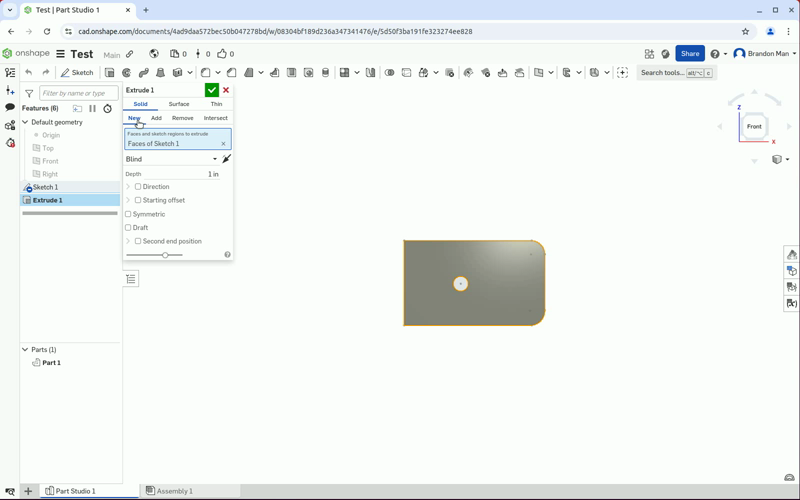
click(137, 120)
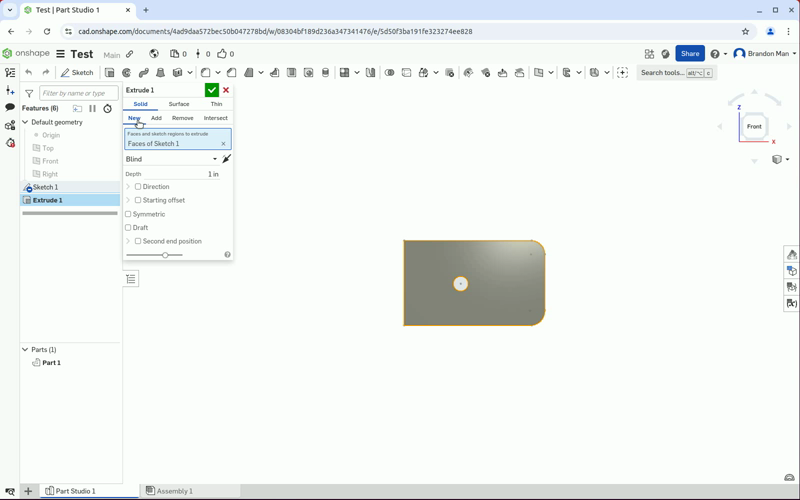
key(tab, 4)
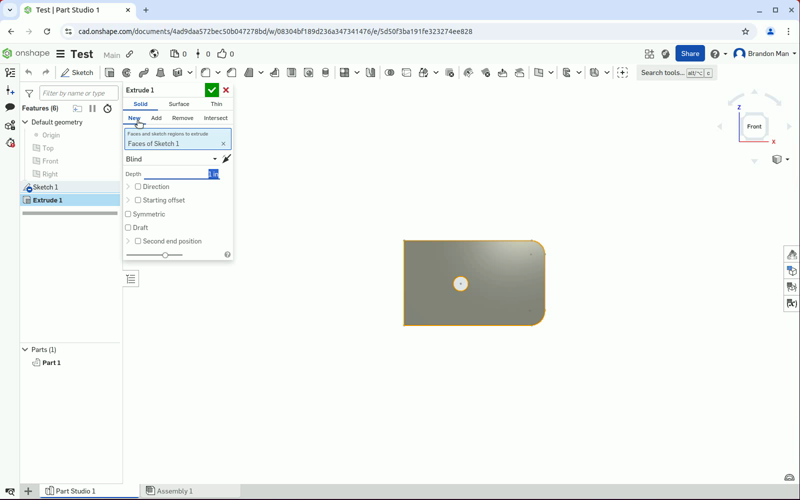
text(5.777)
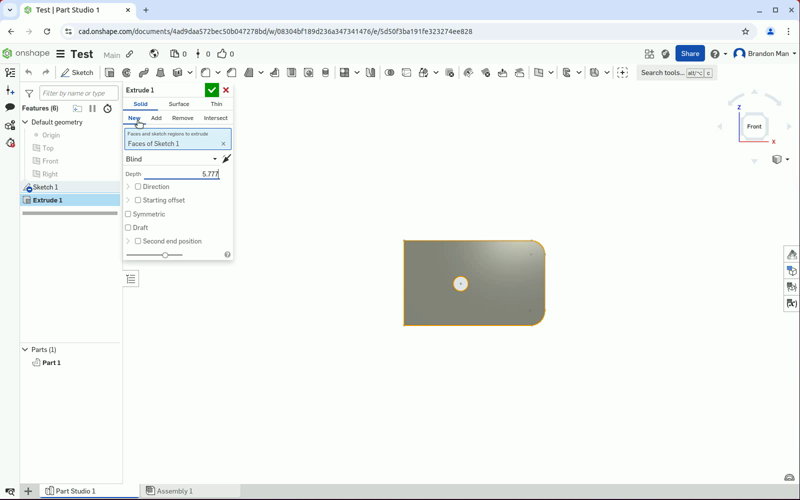
key(enter)
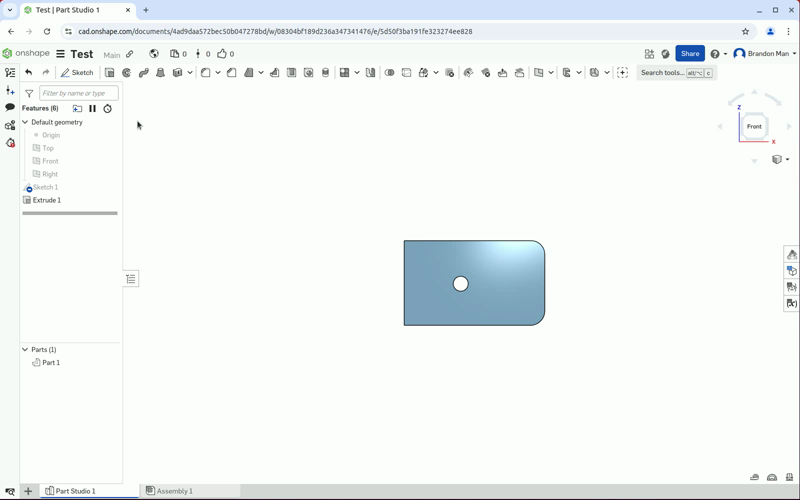
key(shift+h)
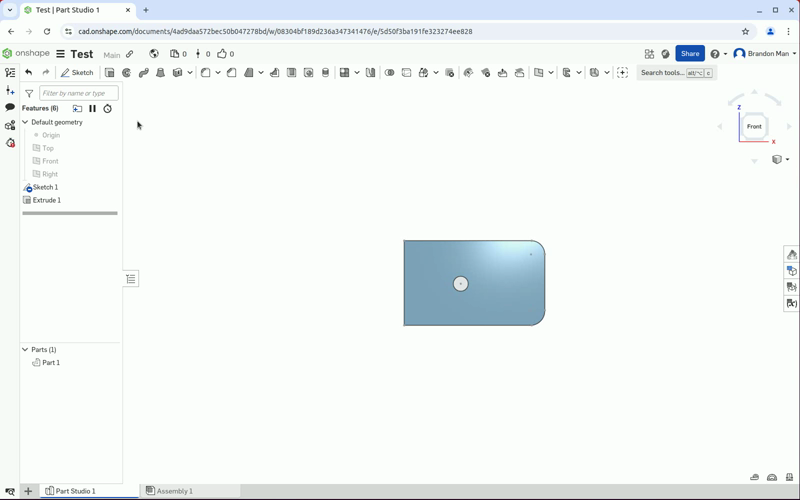
key(shift+h)
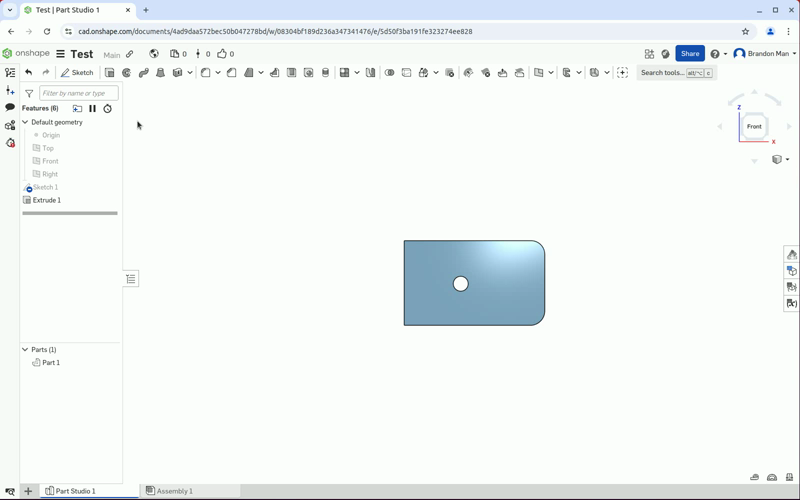
mouse_move(73, 189)
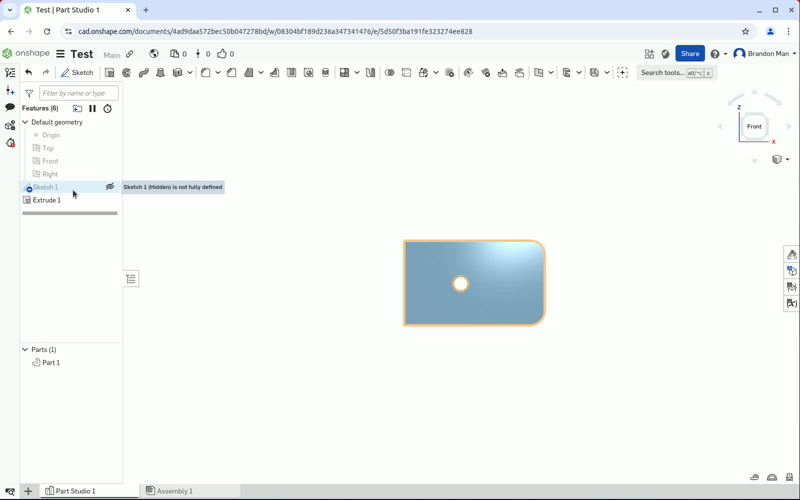
click(73, 189)
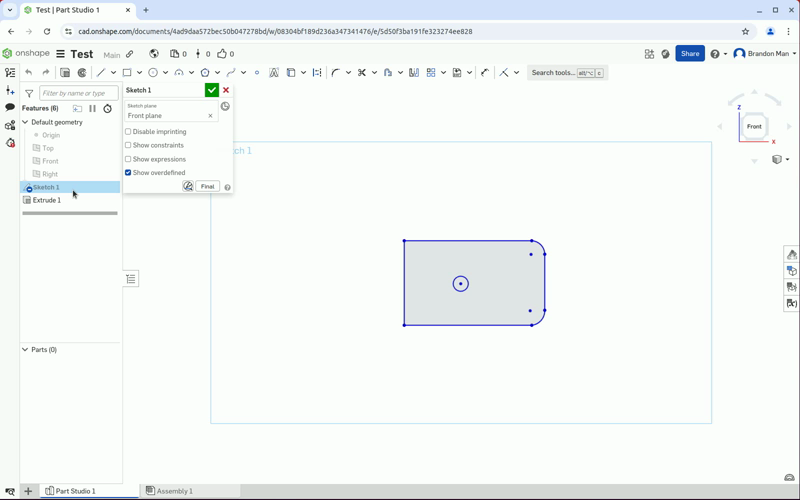
mouse_move(229, 92)
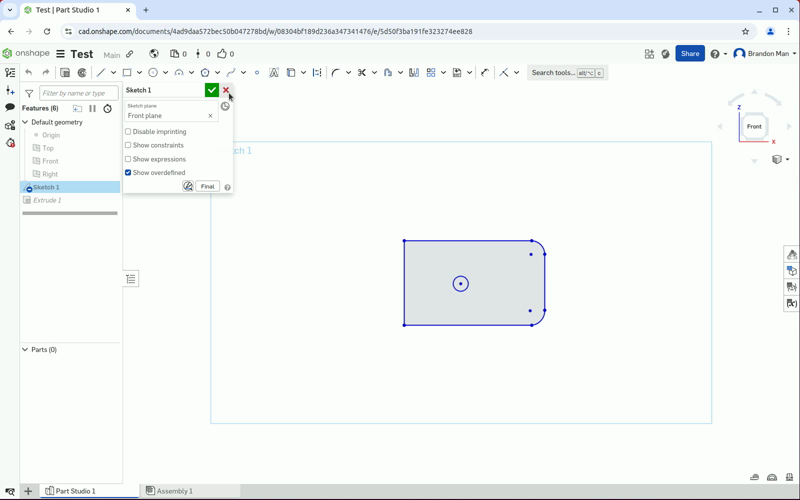
click(229, 92)
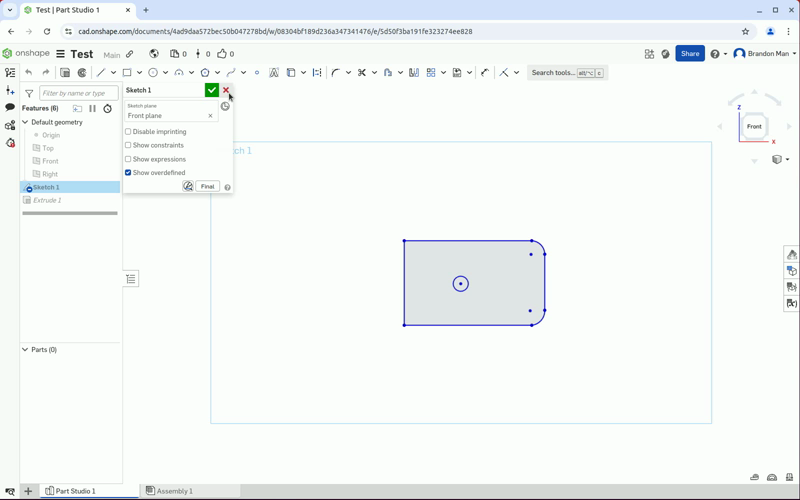
key(shift+s)
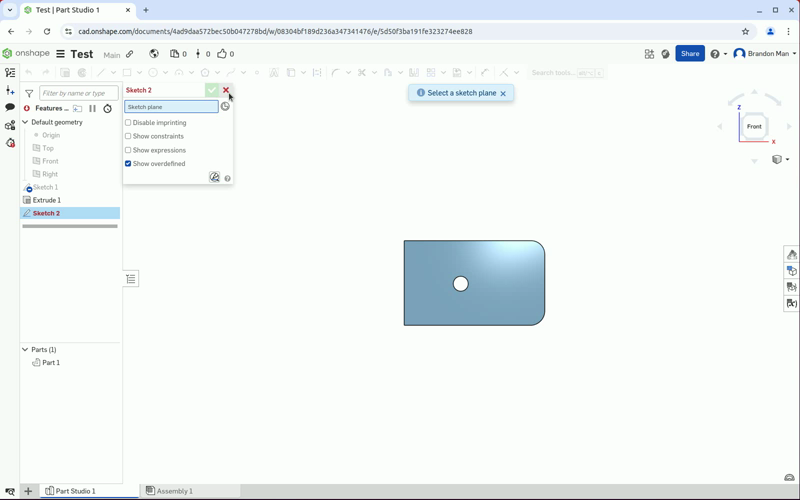
mouse_move(73, 163)
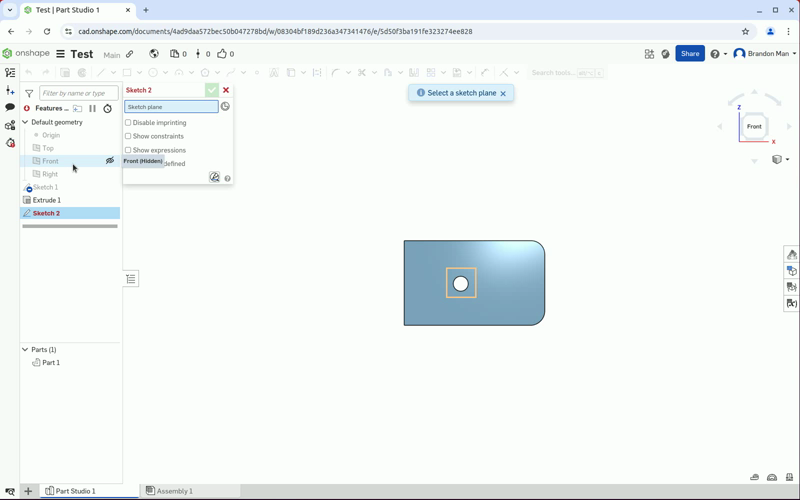
click(73, 163)
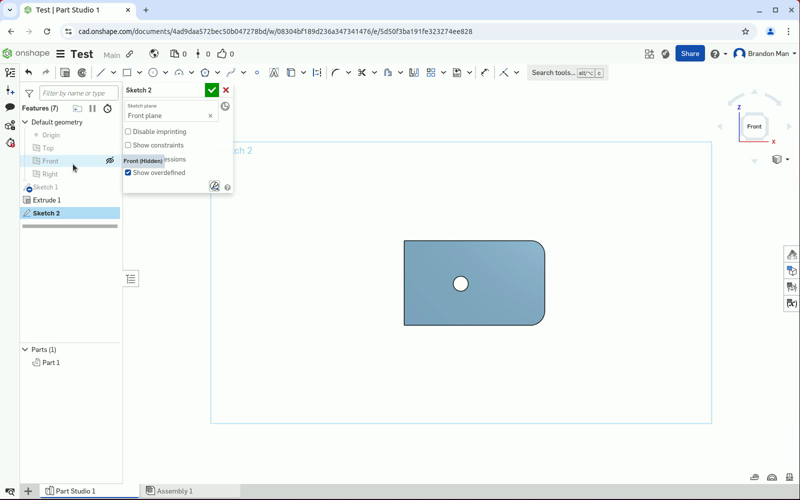
mouse_move(73, 352)
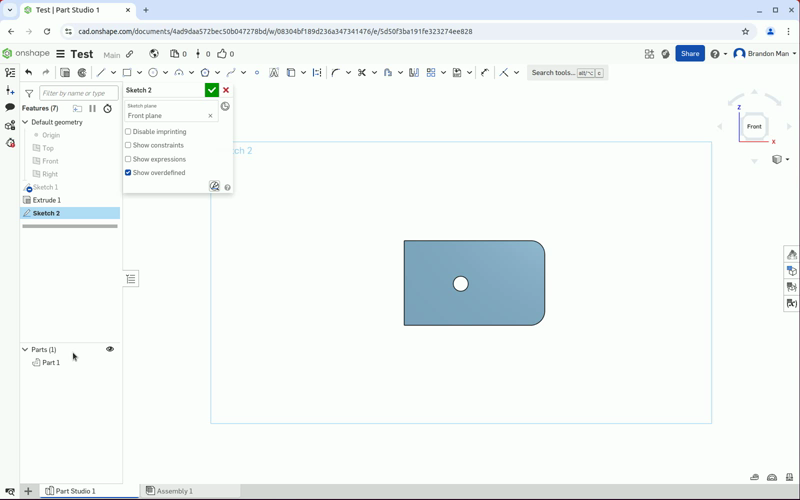
key(y)
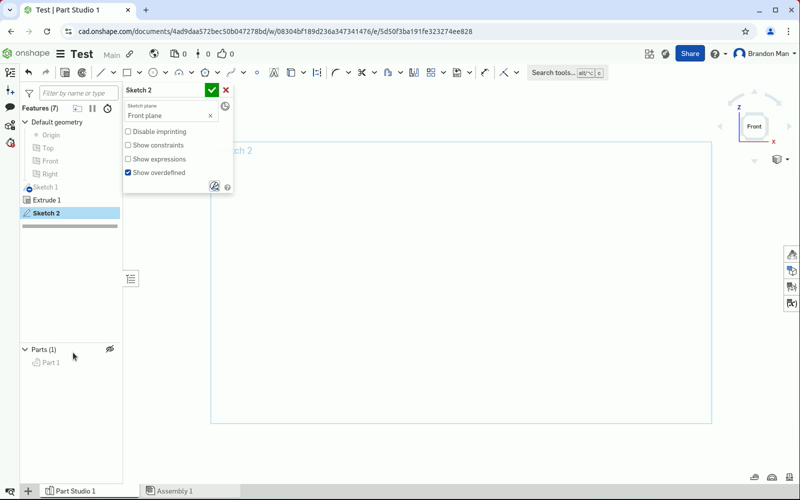
key(a)
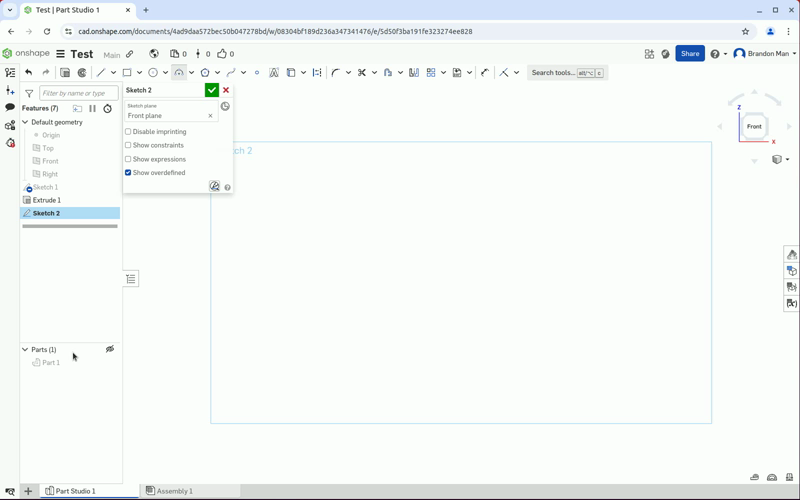
key_down(shift)
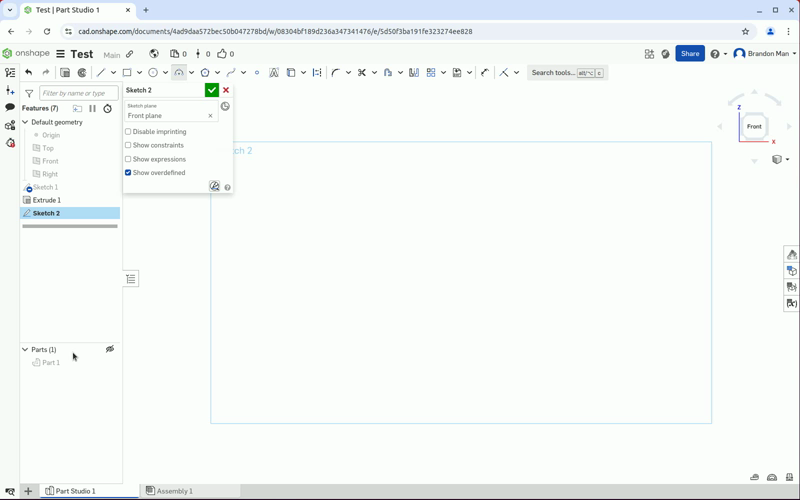
mouse_move(376, 311)
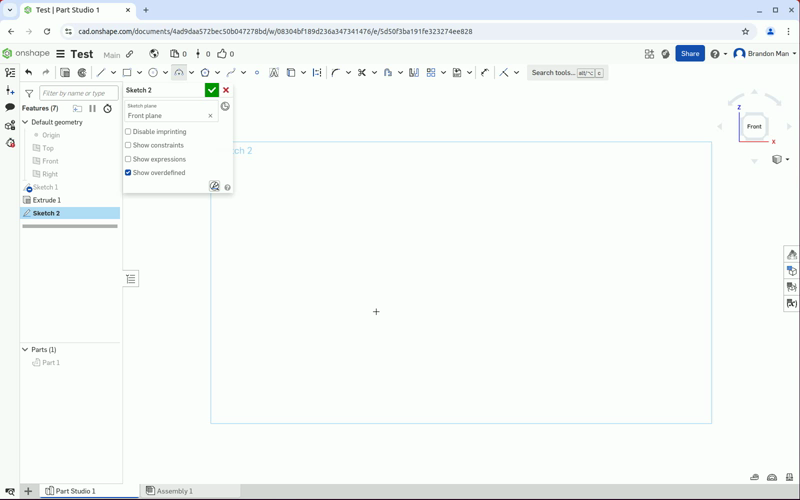
click(376, 311)
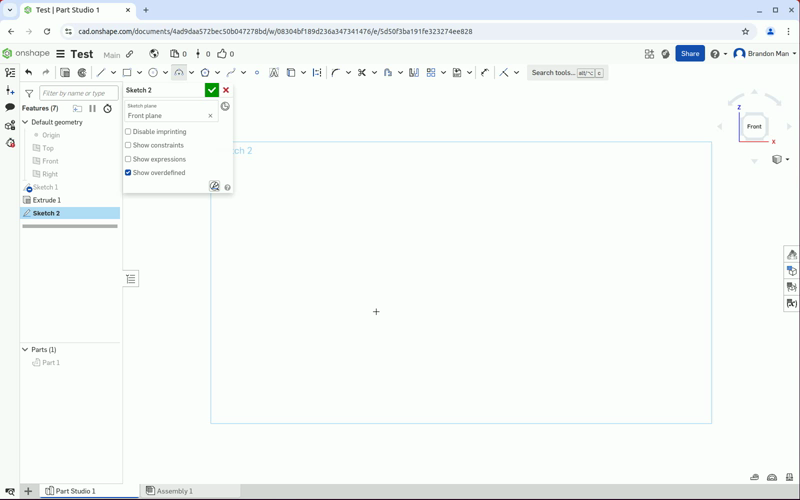
key_up(shift)
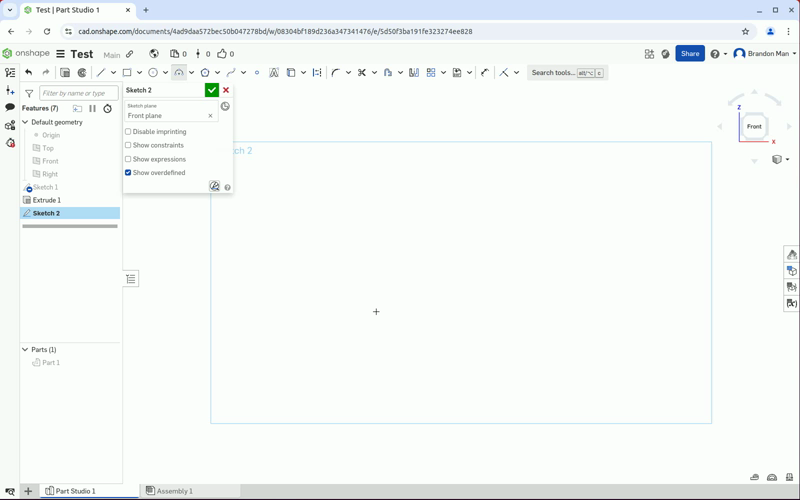
key_down(shift)
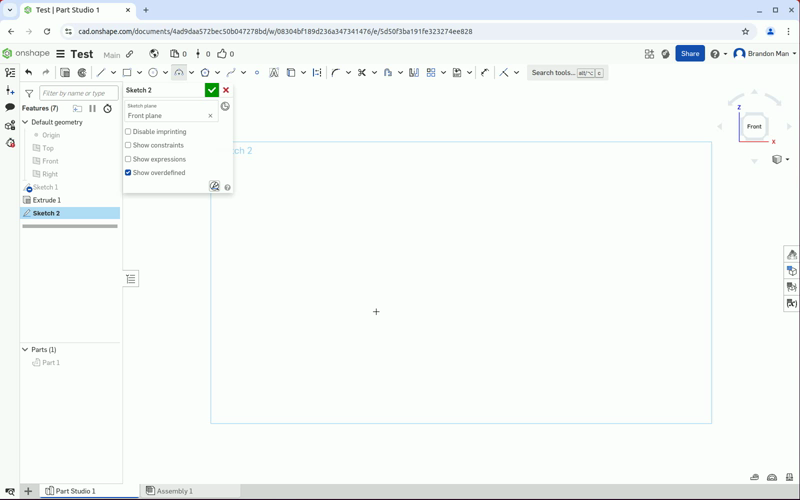
mouse_move(390, 325)
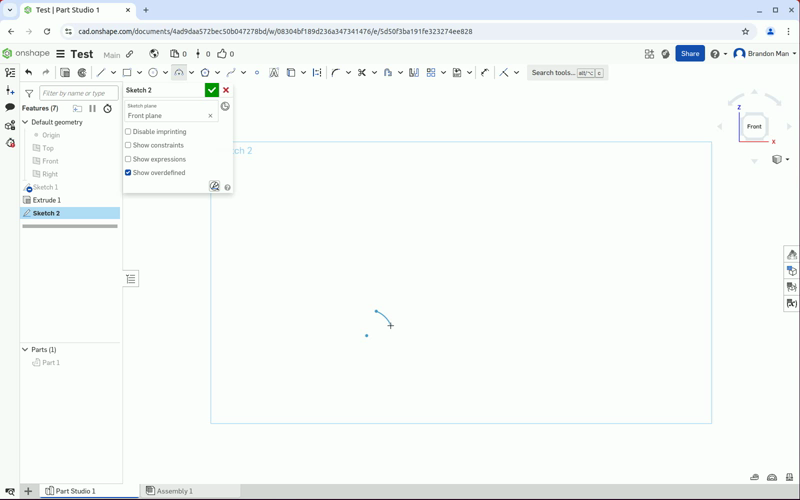
click(390, 325)
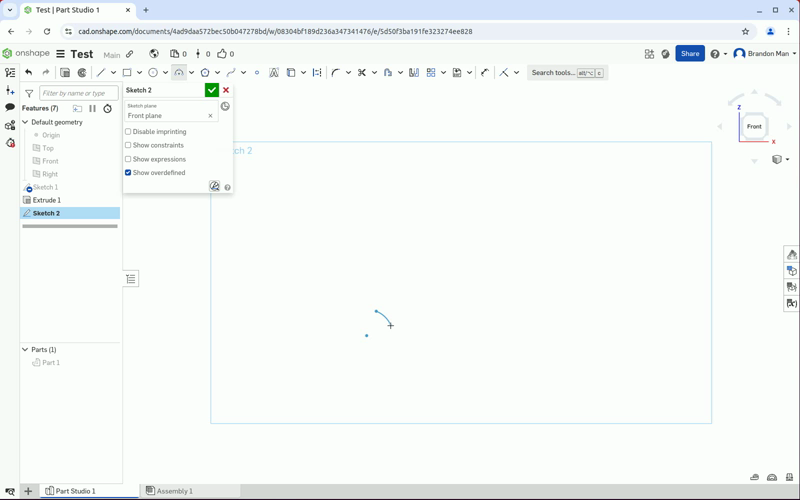
mouse_move(380, 321)
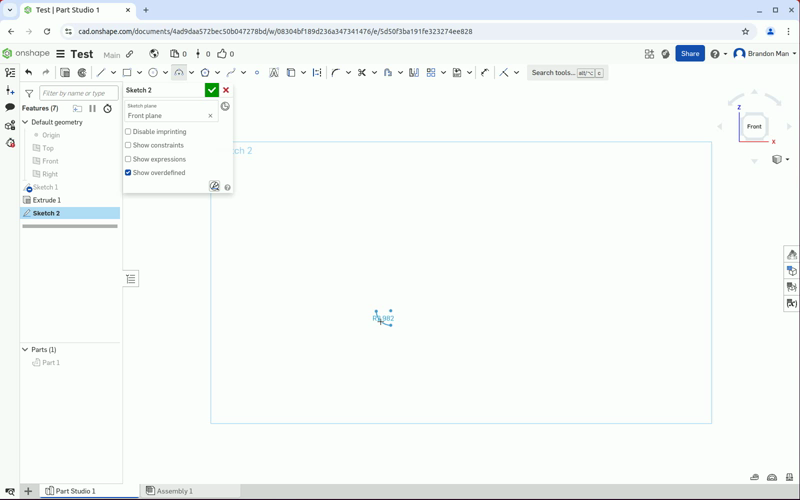
click(380, 321)
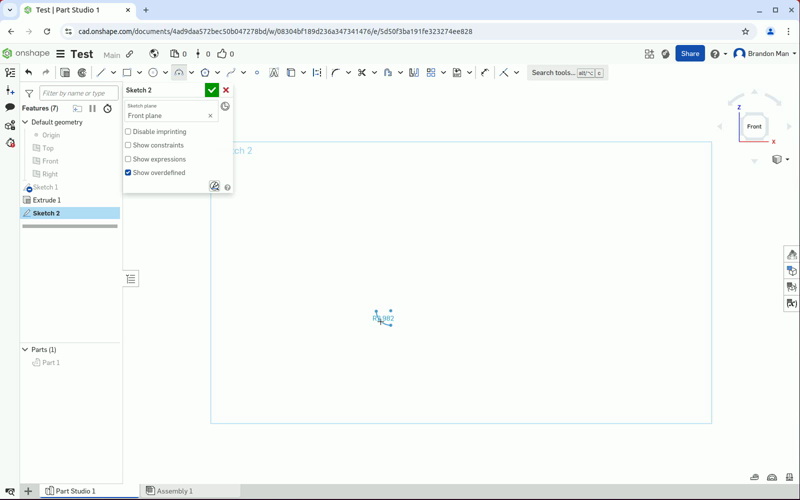
key_up(shift)
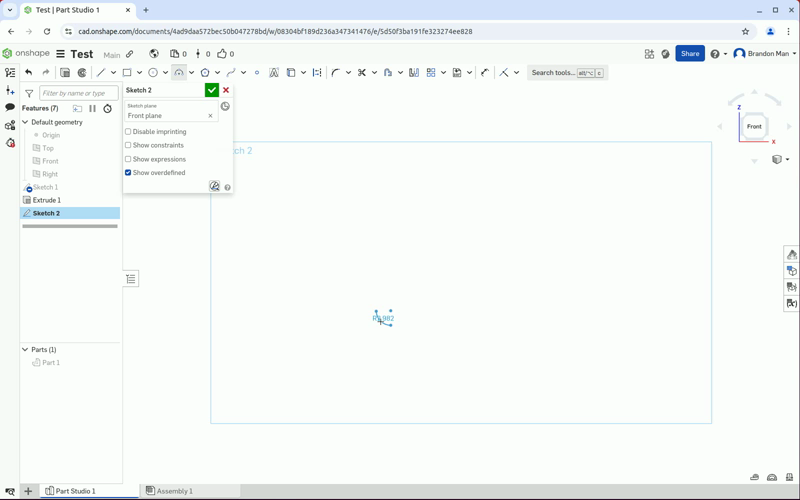
key(esc)
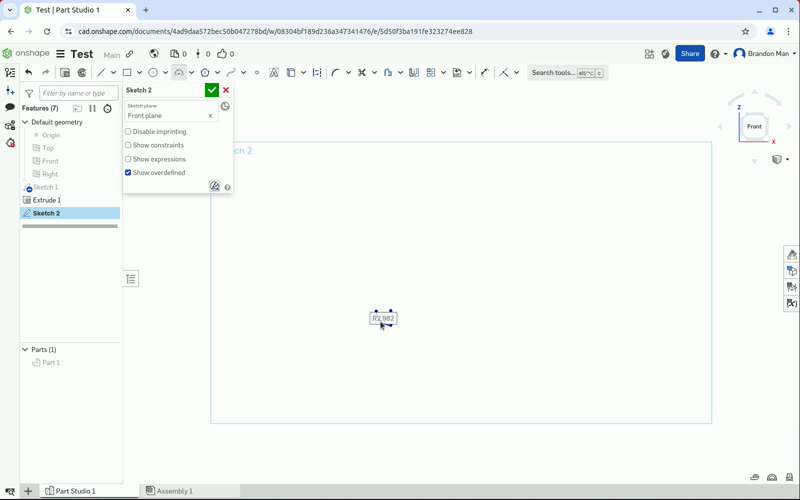
key(l)
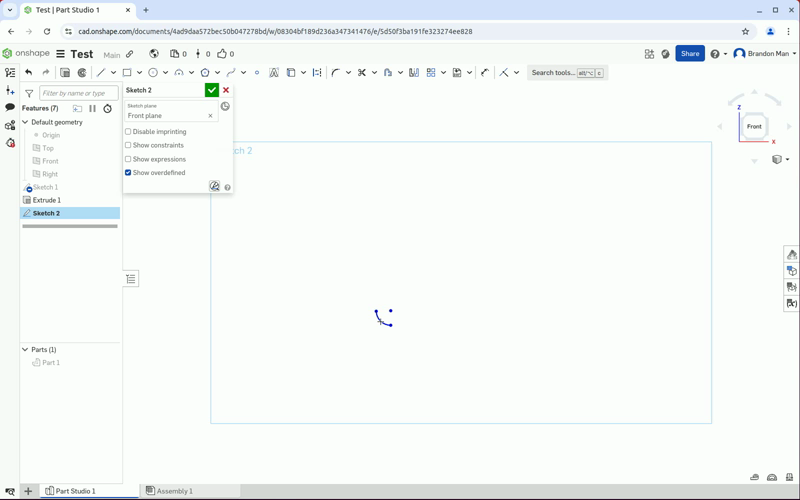
mouse_move(390, 325)
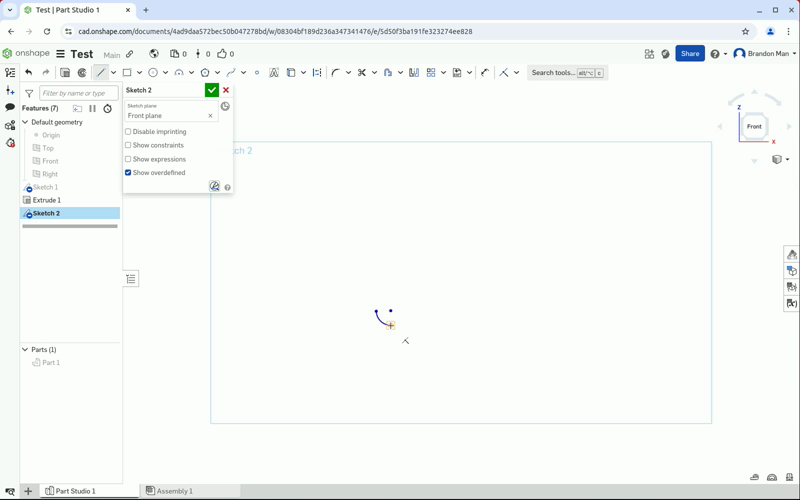
click(390, 325)
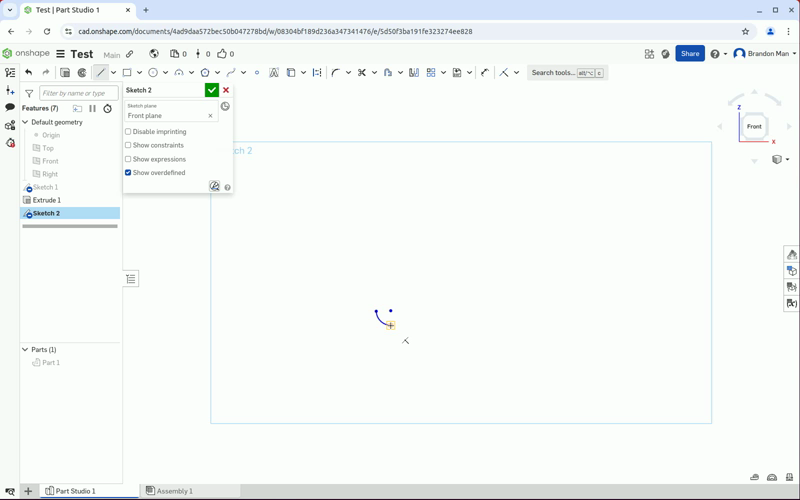
key_down(shift)
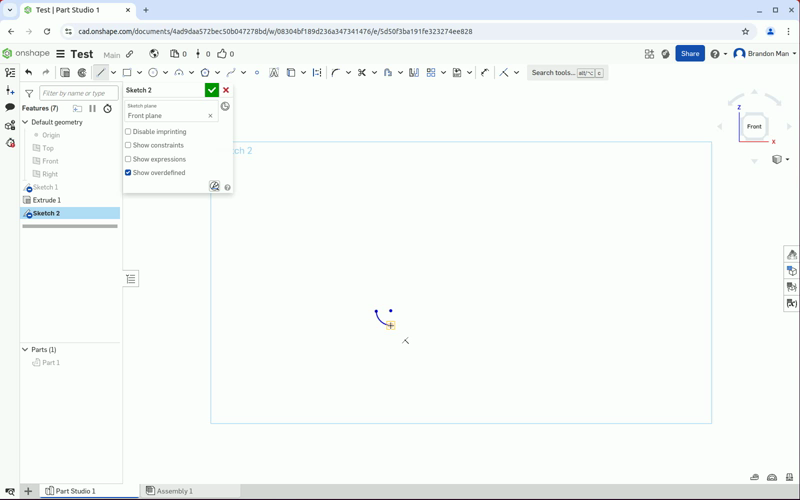
mouse_move(420, 325)
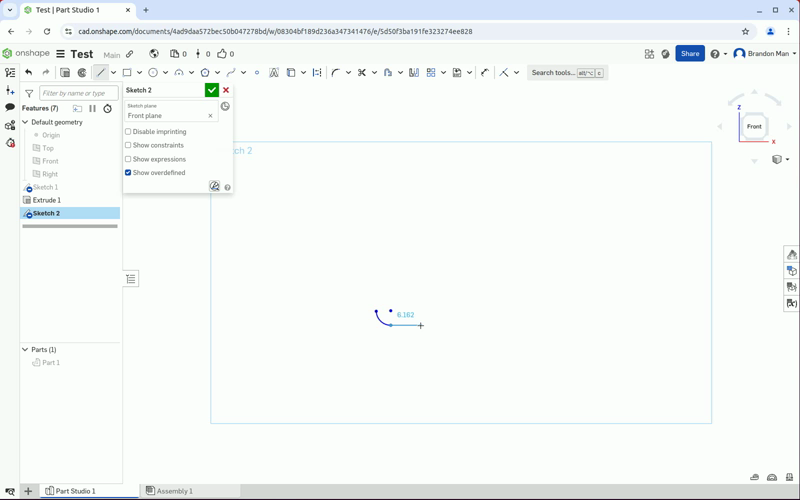
mouse_move(404, 325)
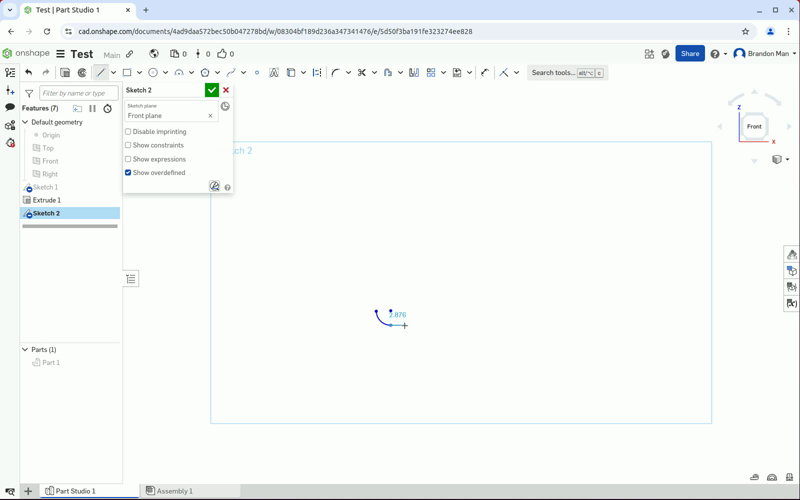
click(404, 325)
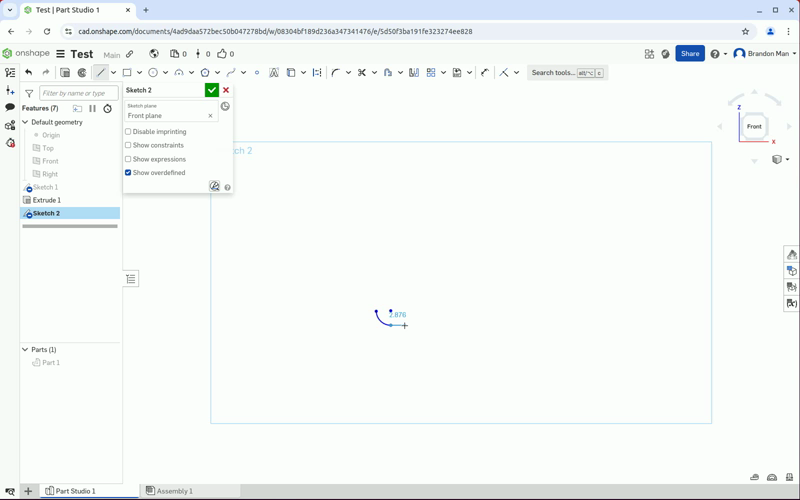
key_up(shift)
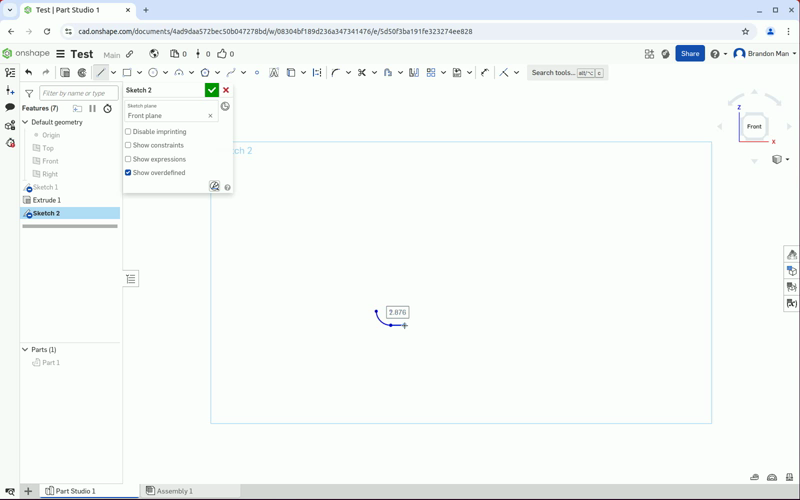
key_down(shift)
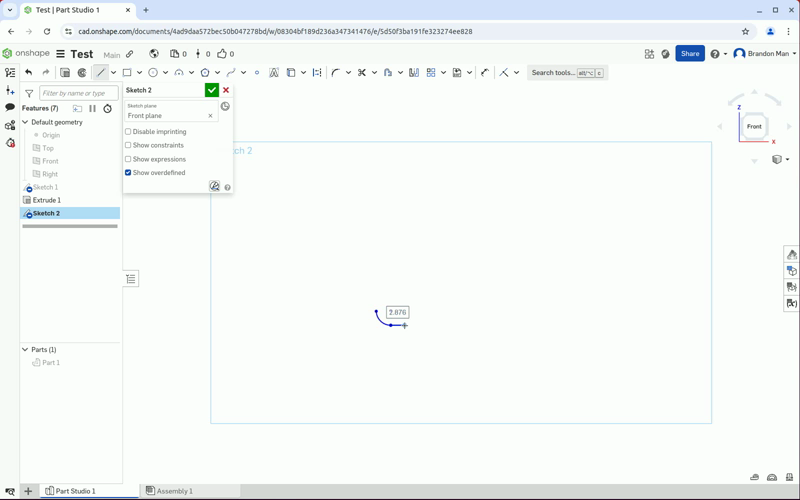
mouse_move(404, 240)
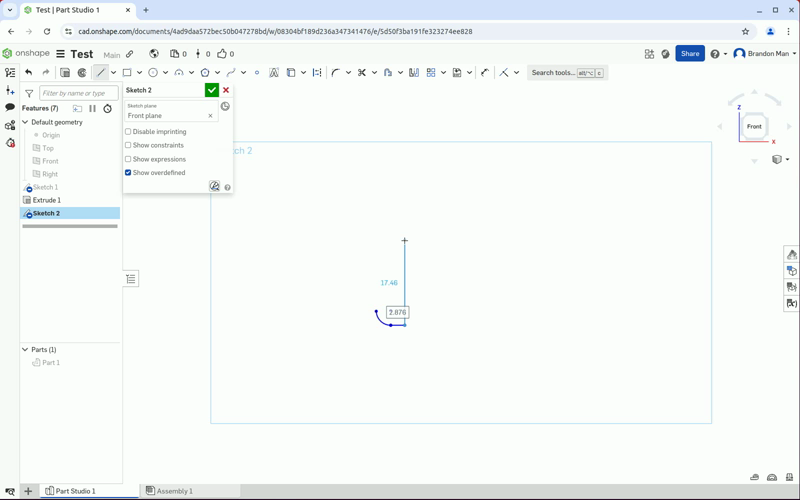
click(404, 240)
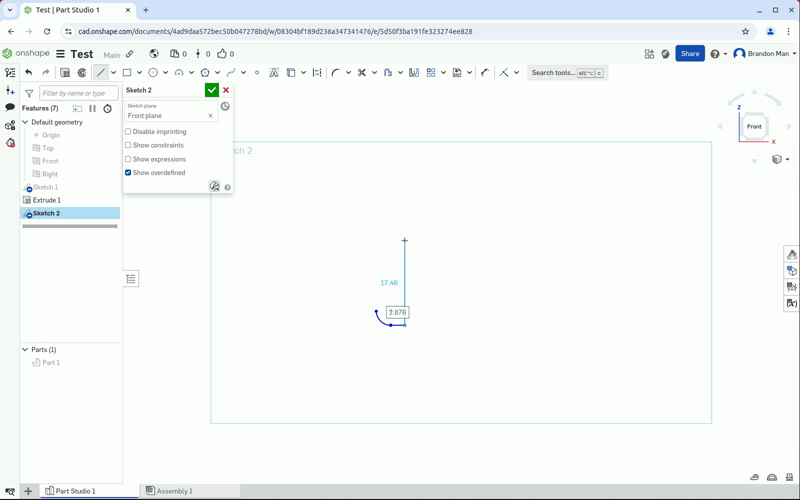
key_up(shift)
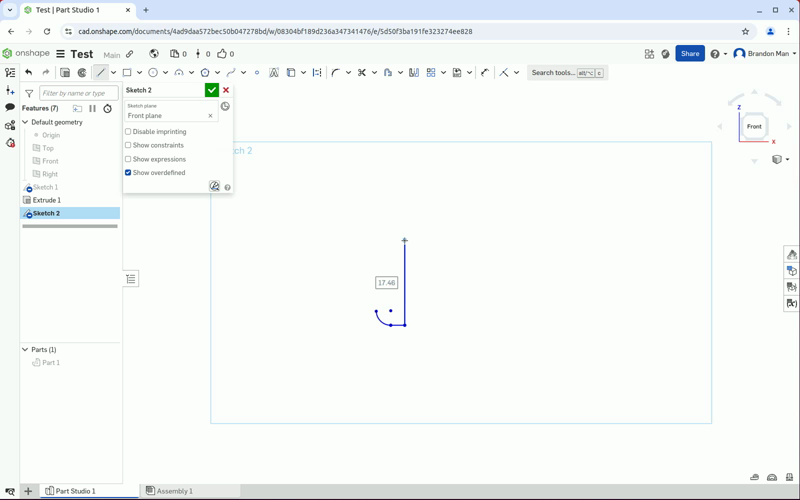
key_down(shift)
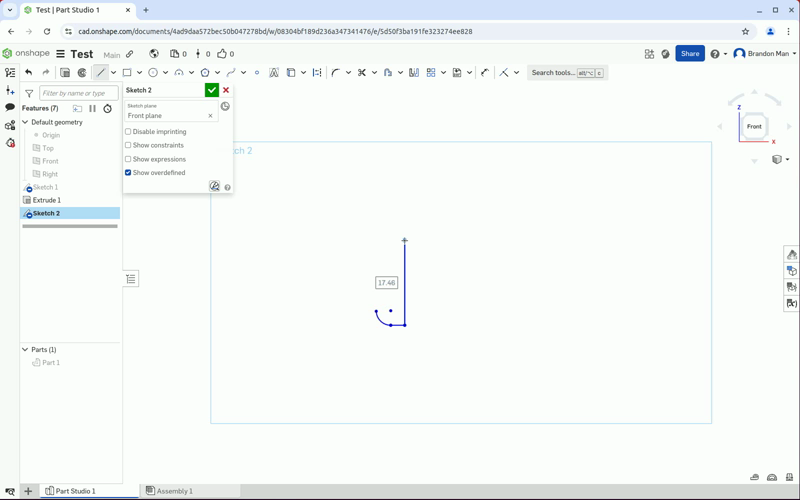
mouse_move(434, 240)
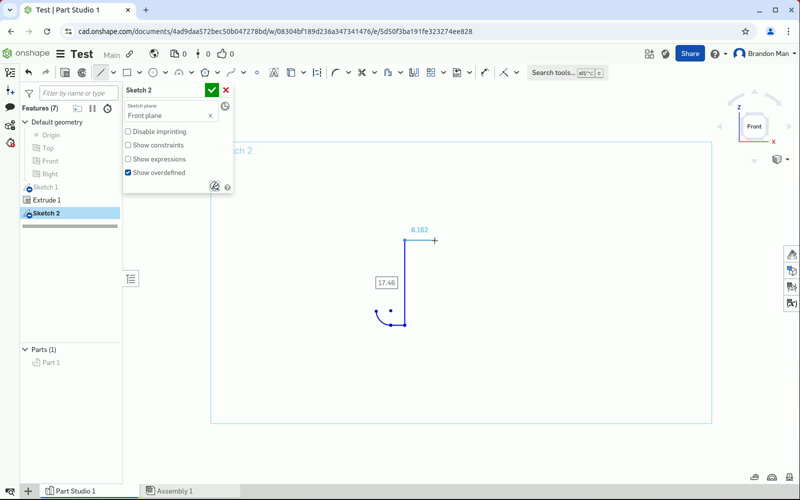
mouse_move(390, 240)
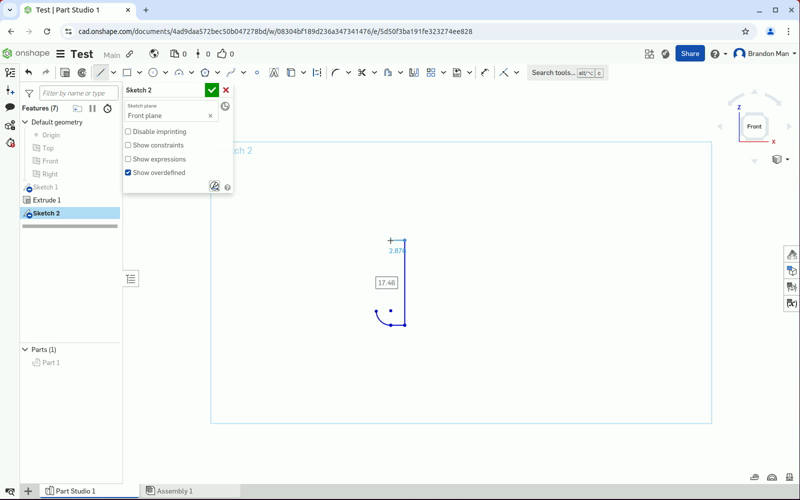
click(390, 240)
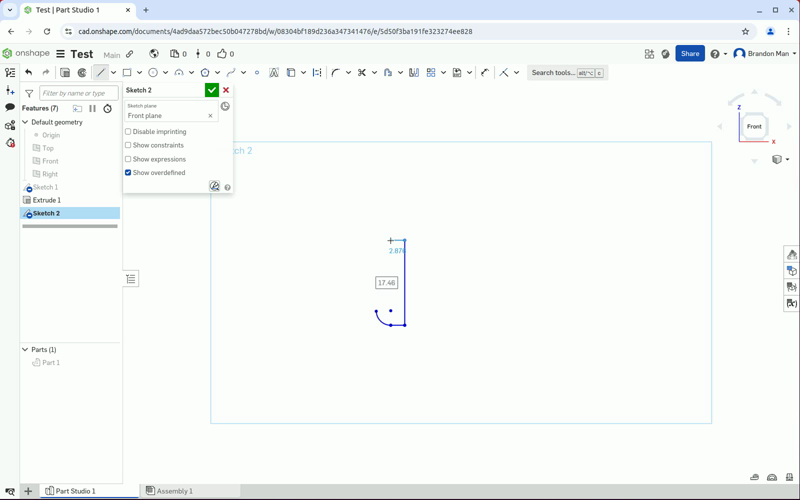
key_up(shift)
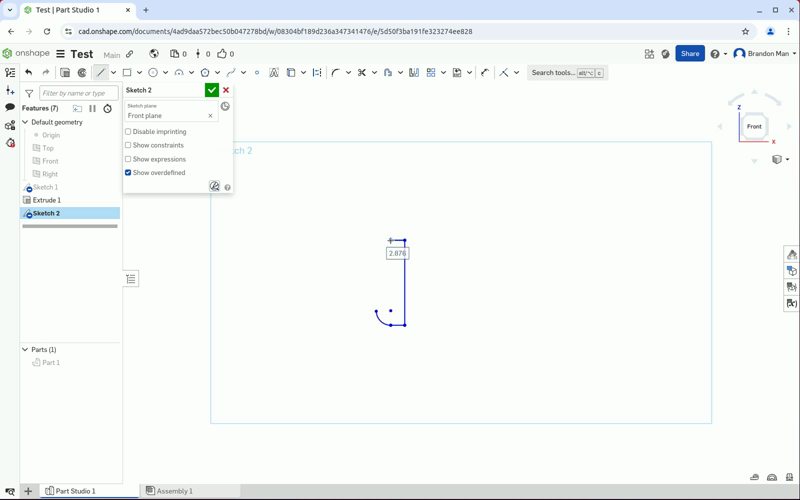
key(esc)
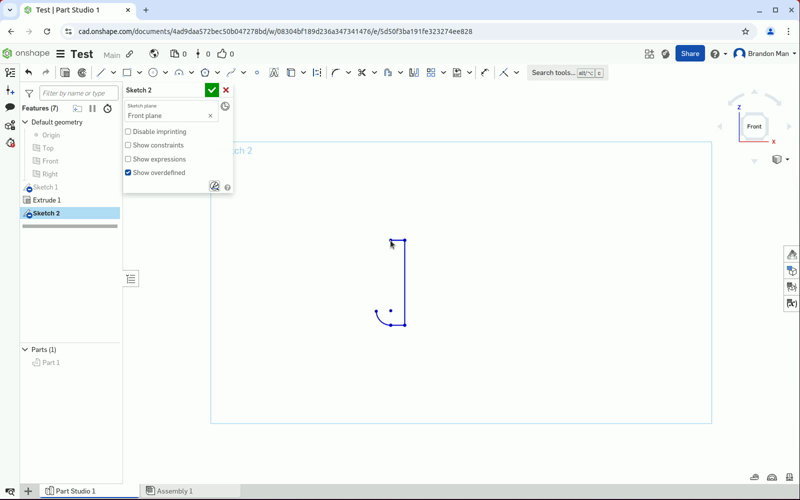
key(a)
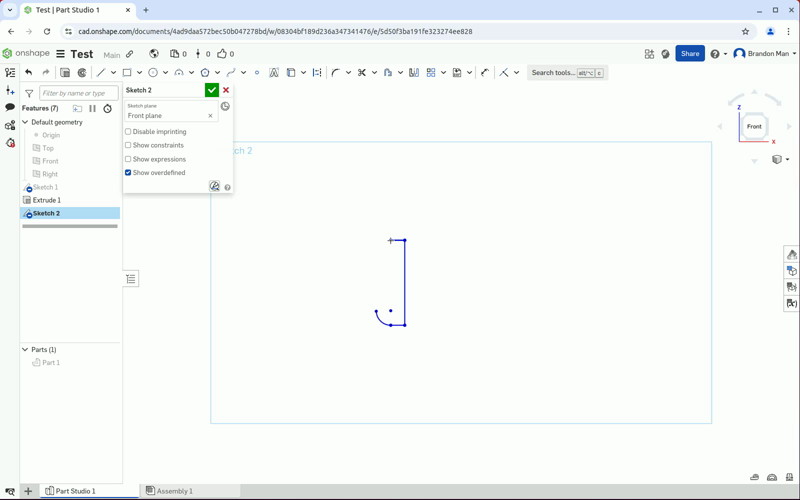
mouse_move(390, 240)
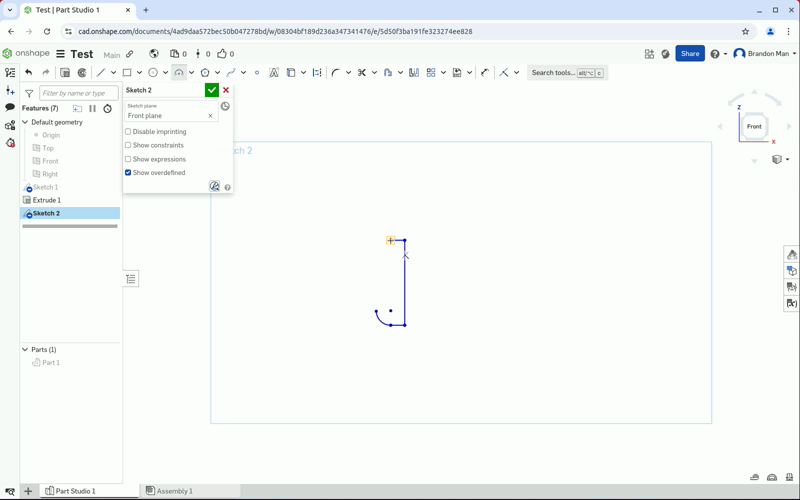
click(390, 240)
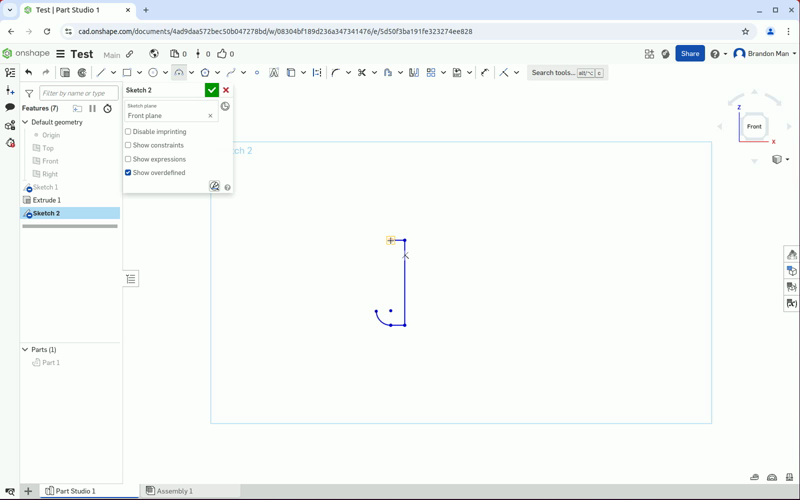
key_down(shift)
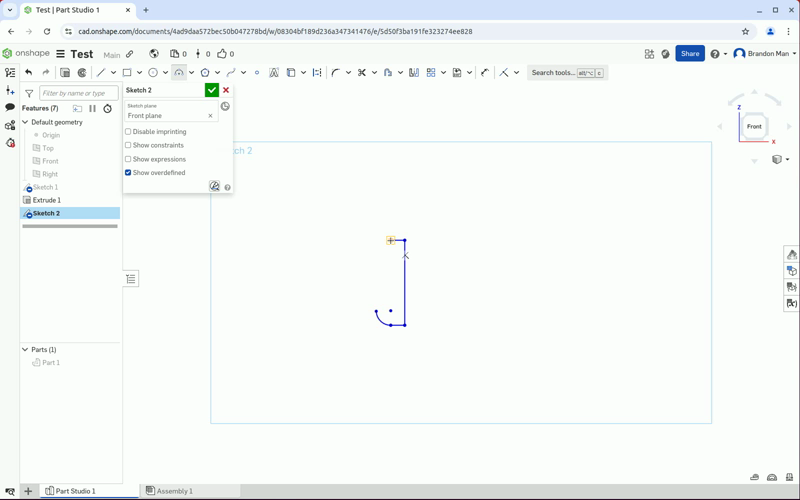
mouse_move(376, 254)
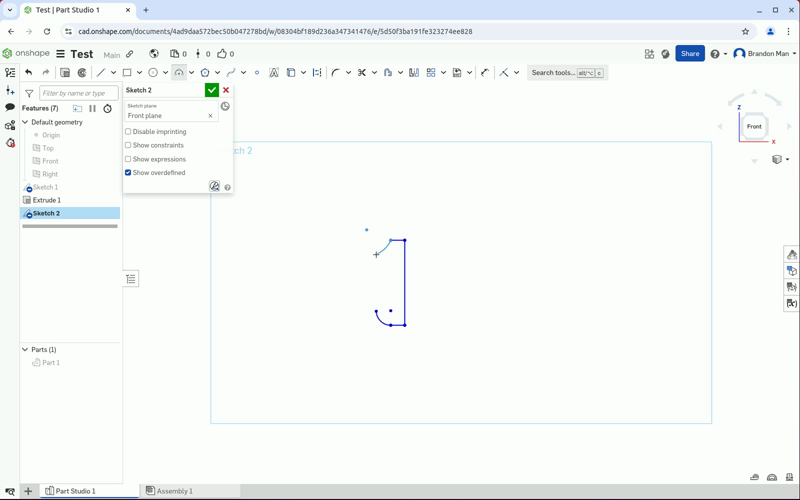
click(376, 254)
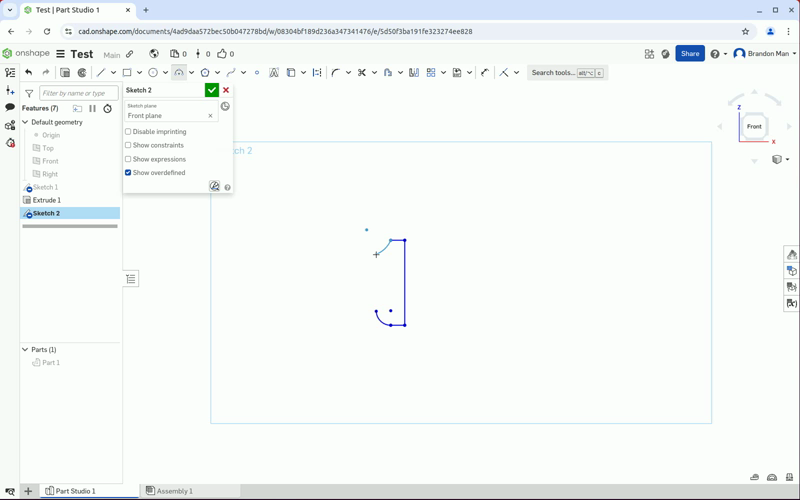
mouse_move(380, 244)
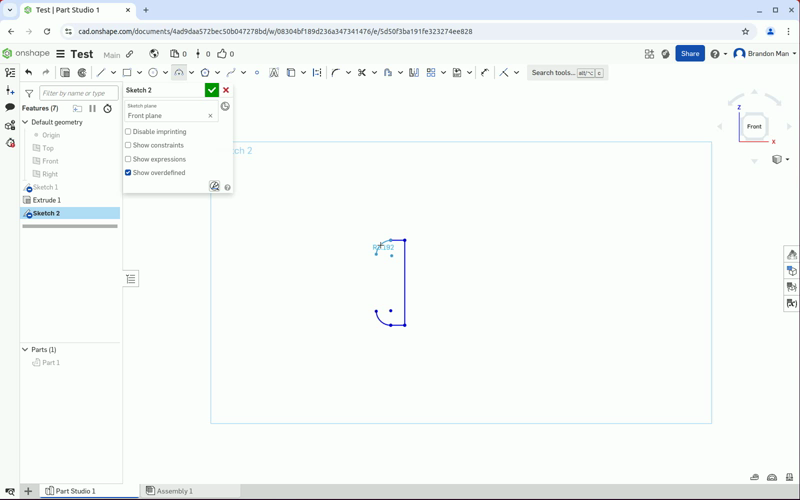
click(380, 244)
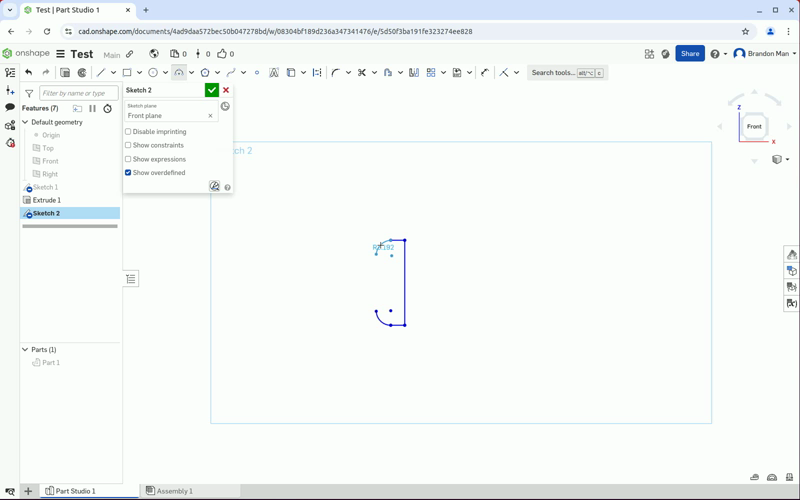
key_up(shift)
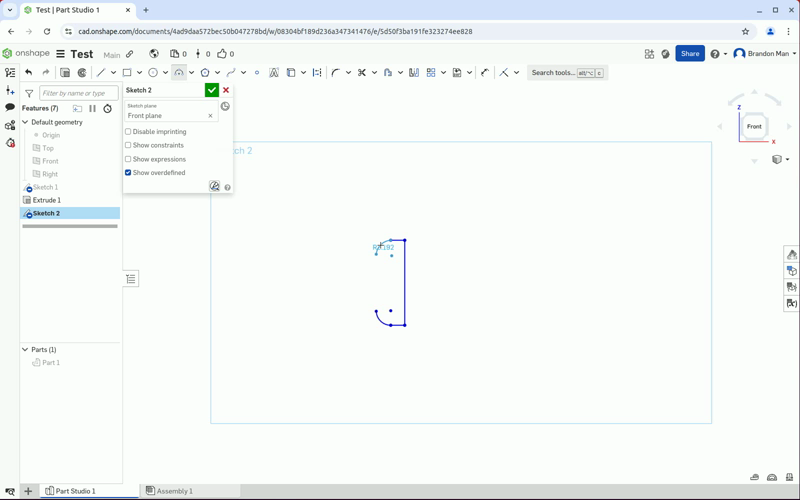
key(esc)
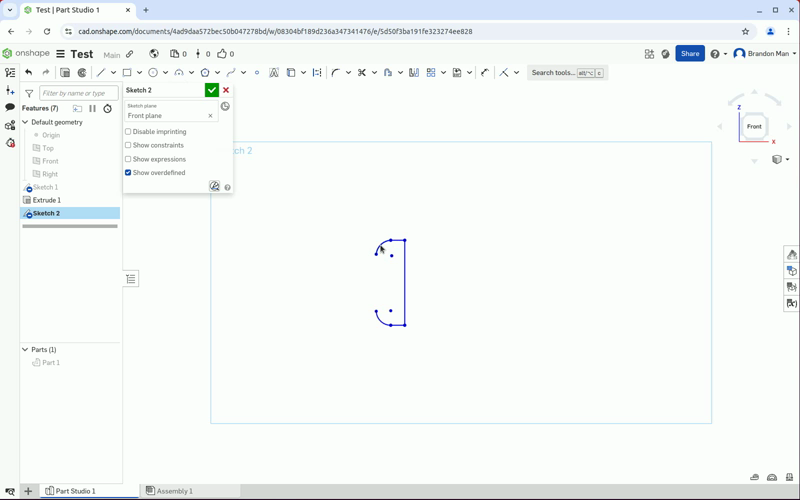
key(l)
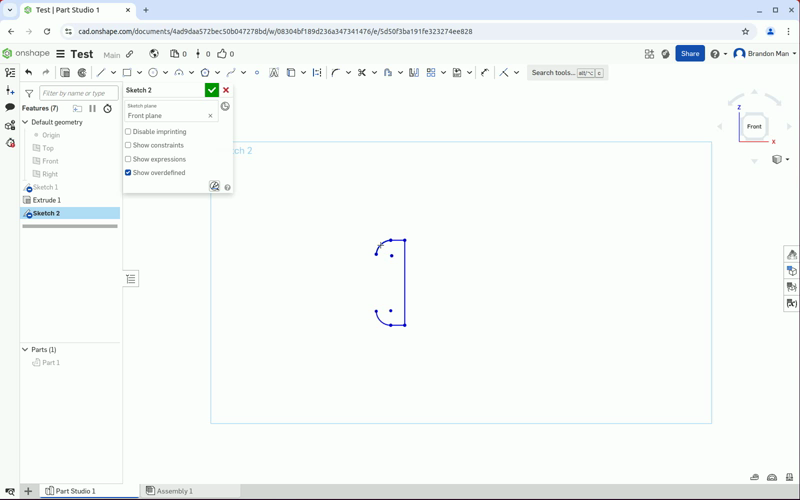
mouse_move(376, 254)
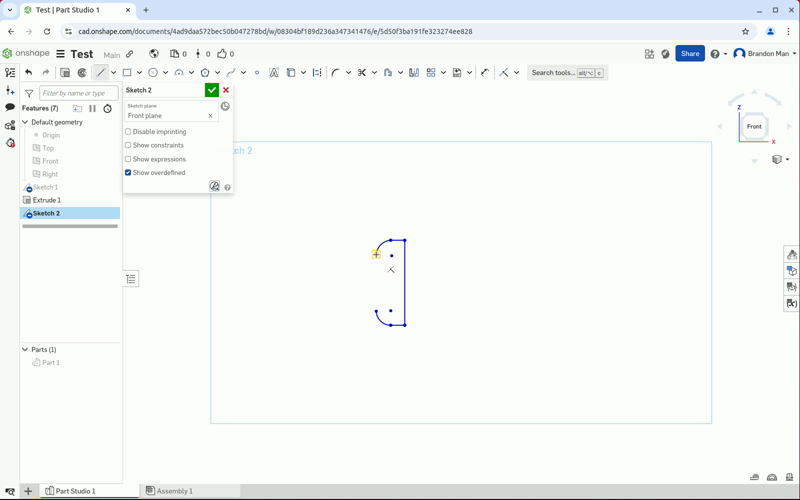
click(376, 254)
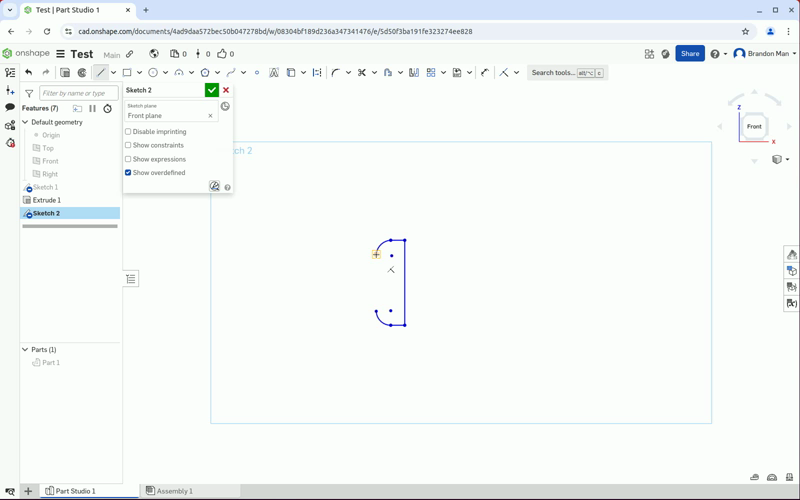
mouse_move(406, 254)
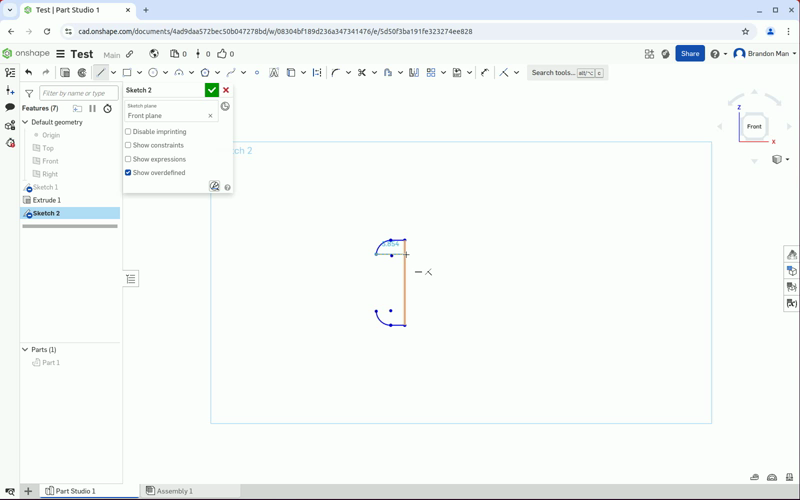
key_down(shift)
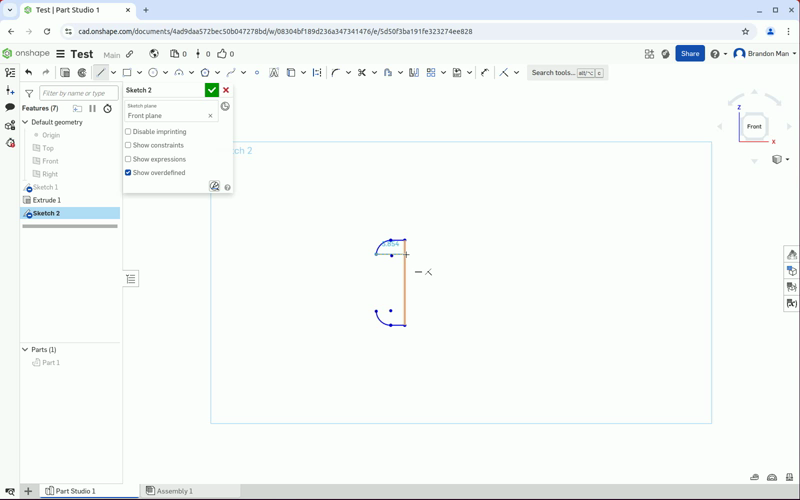
mouse_move(376, 311)
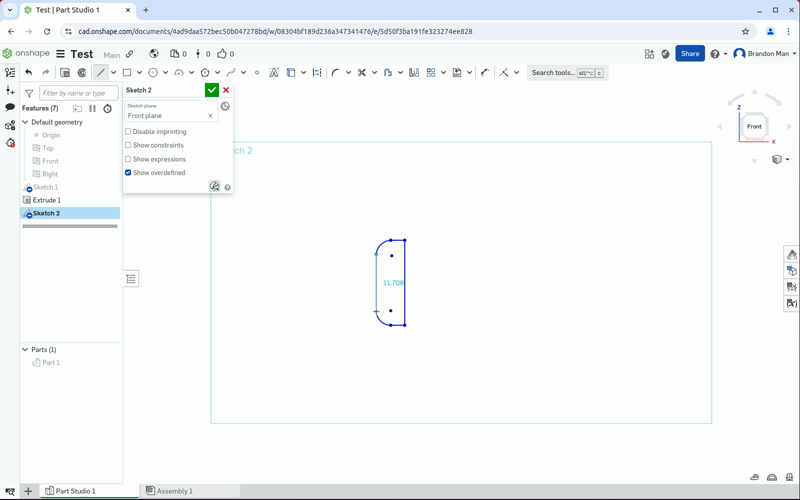
key_up(shift)
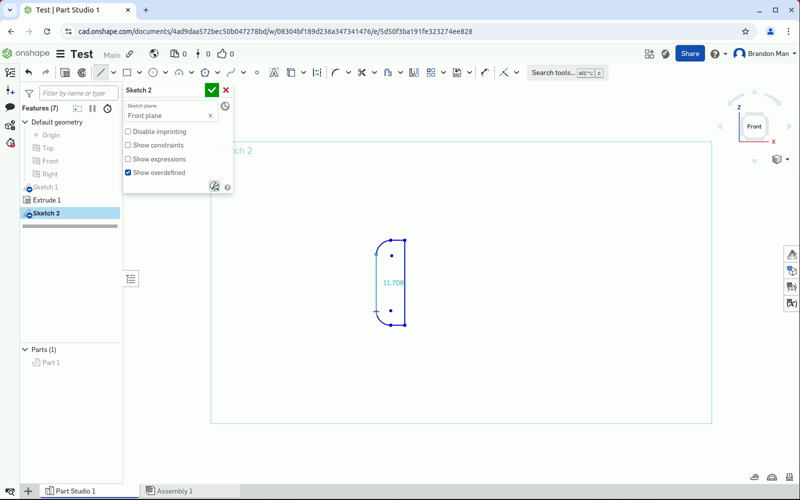
click(376, 311)
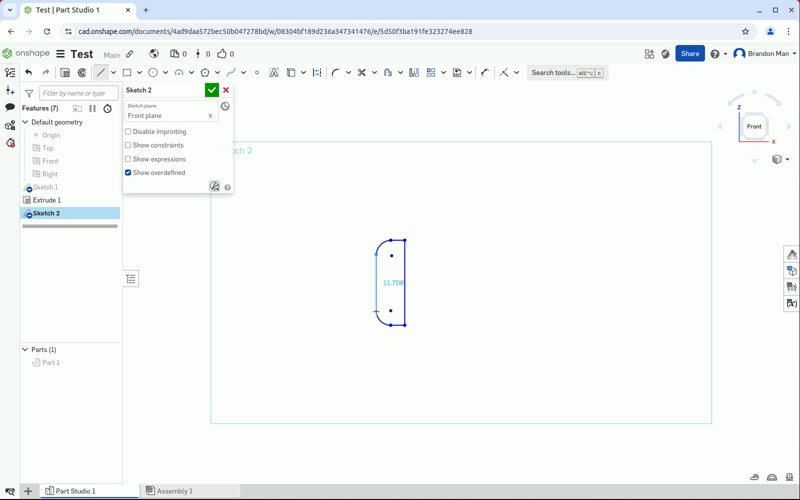
key(esc)
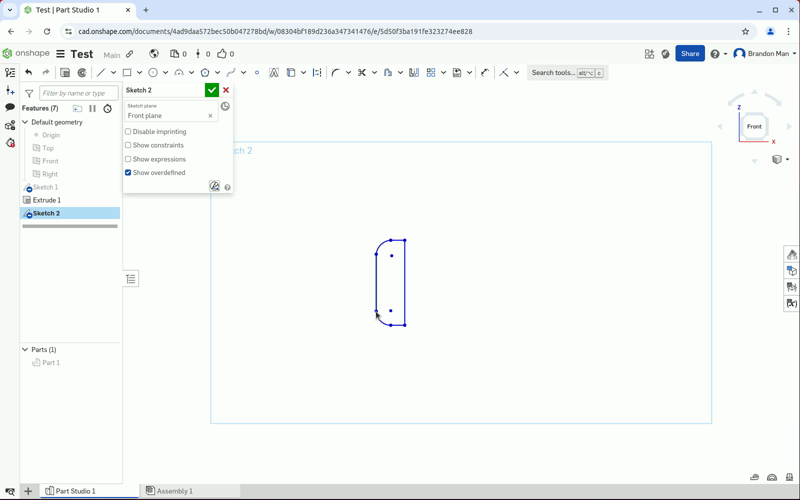
mouse_move(391, 276)
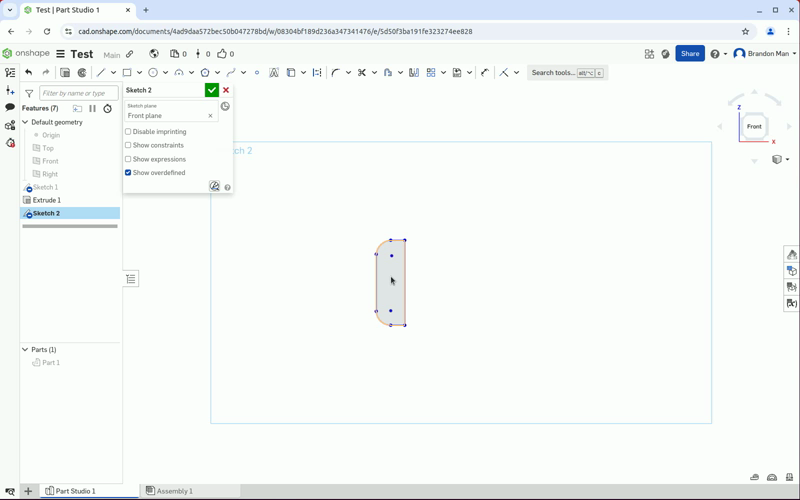
click(391, 276)
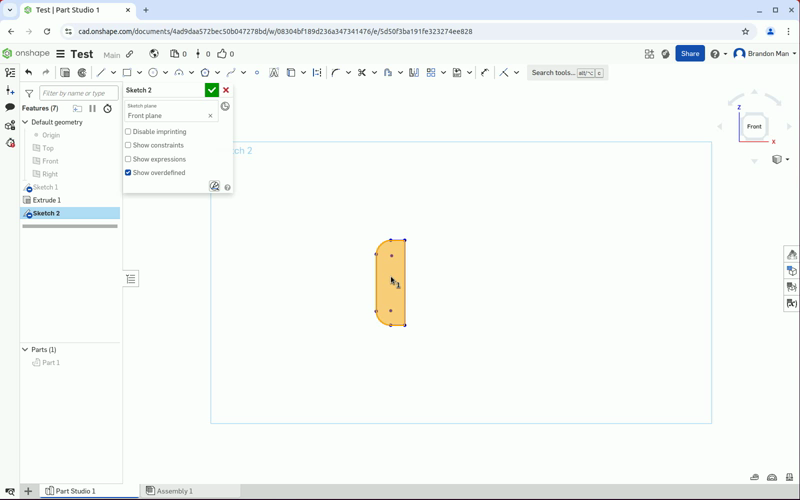
mouse_move(73, 352)
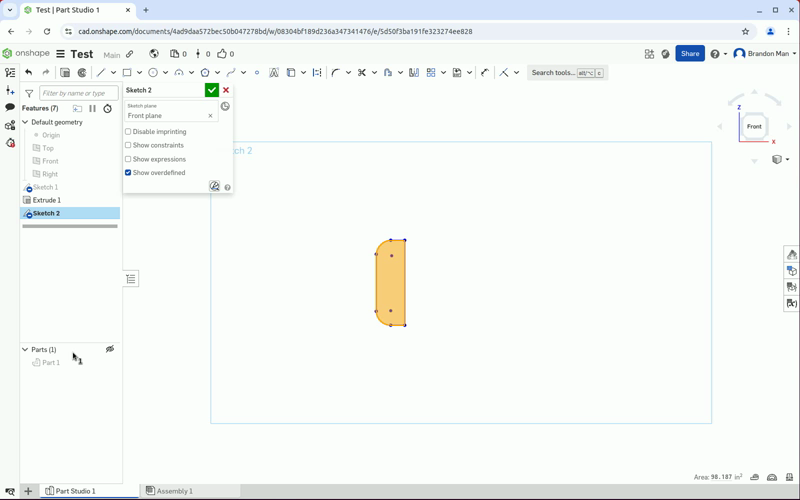
key(shift+y)
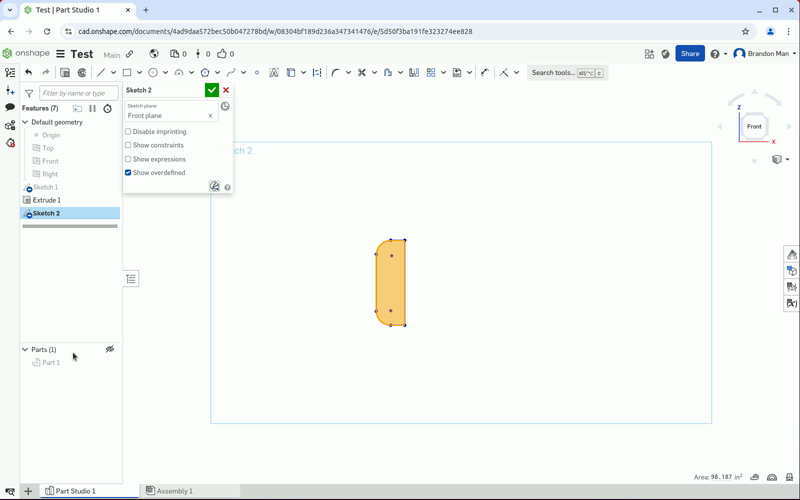
key(shift+e)
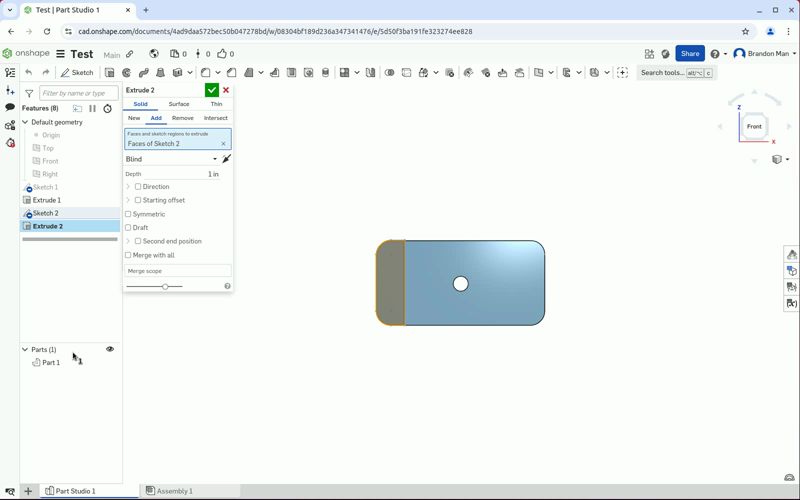
mouse_move(143, 106)
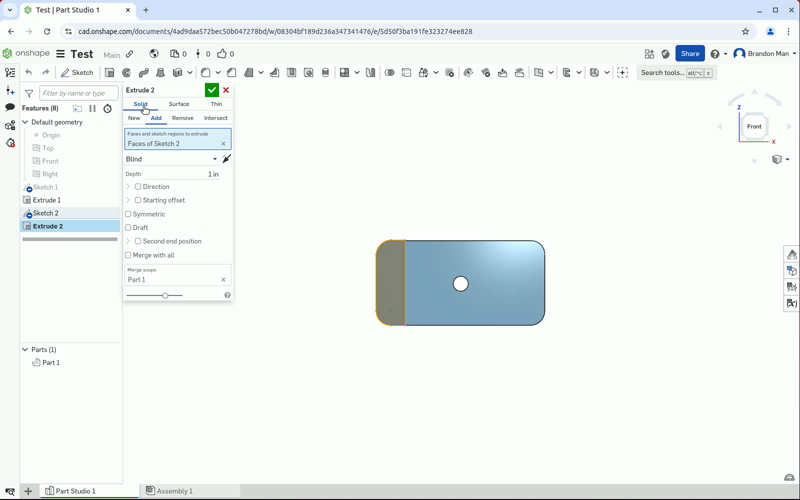
click(143, 106)
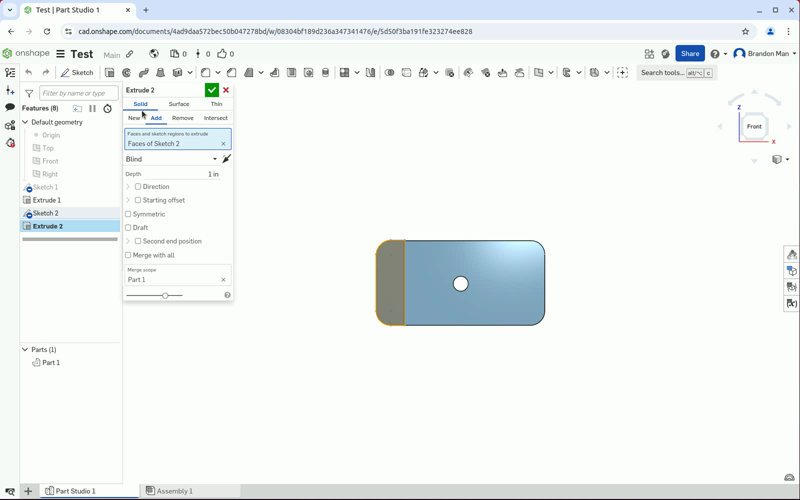
mouse_move(137, 120)
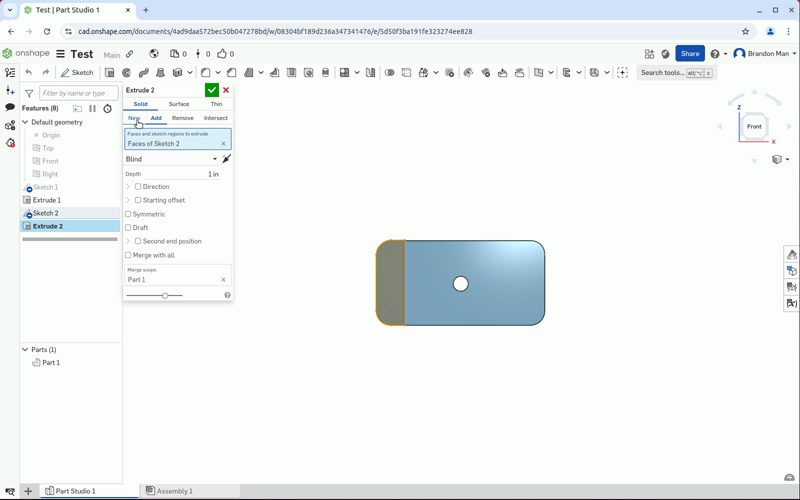
click(137, 120)
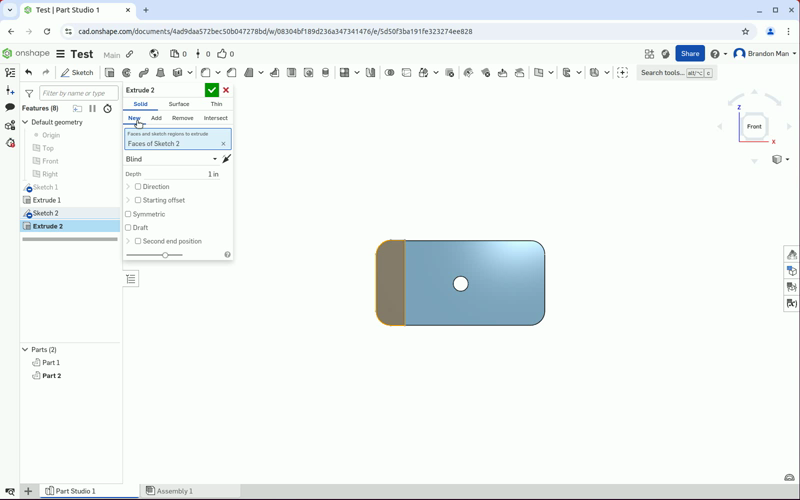
key(tab, 4)
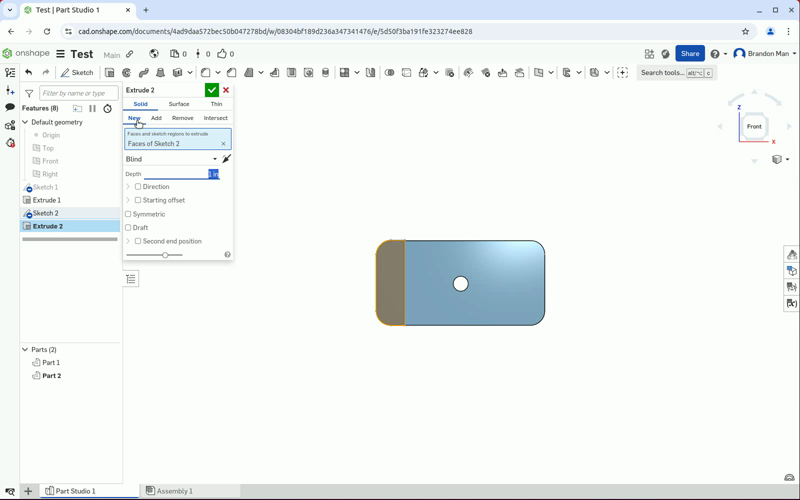
text(23.108)
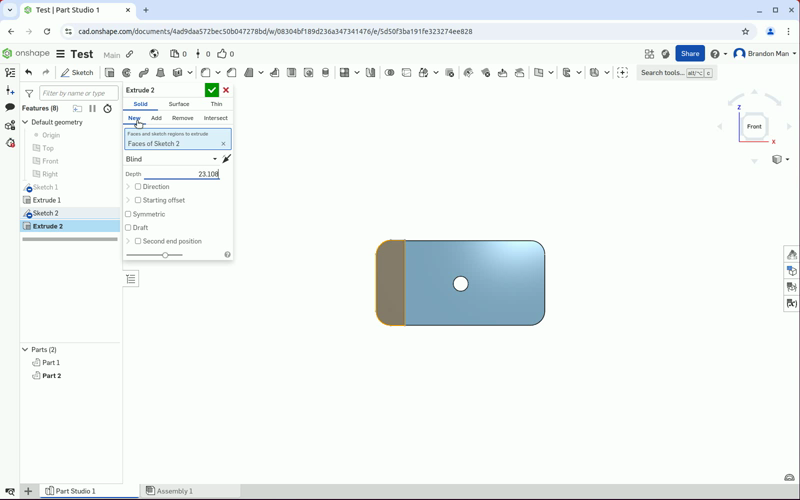
key(enter)
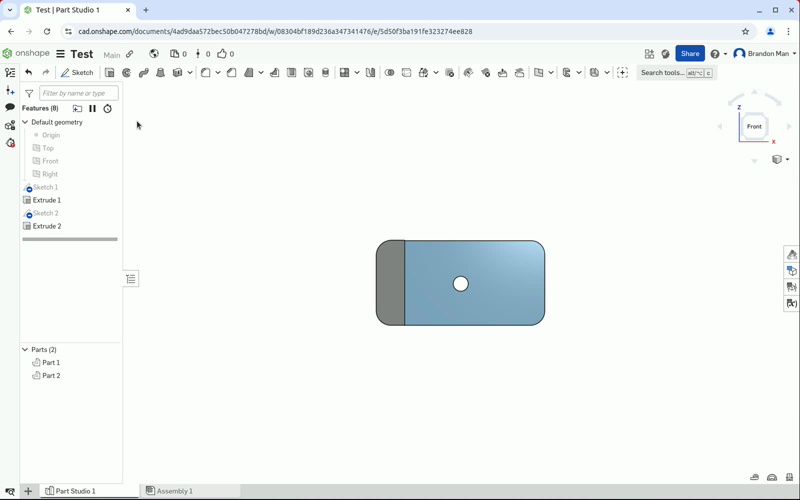
key(shift+h)
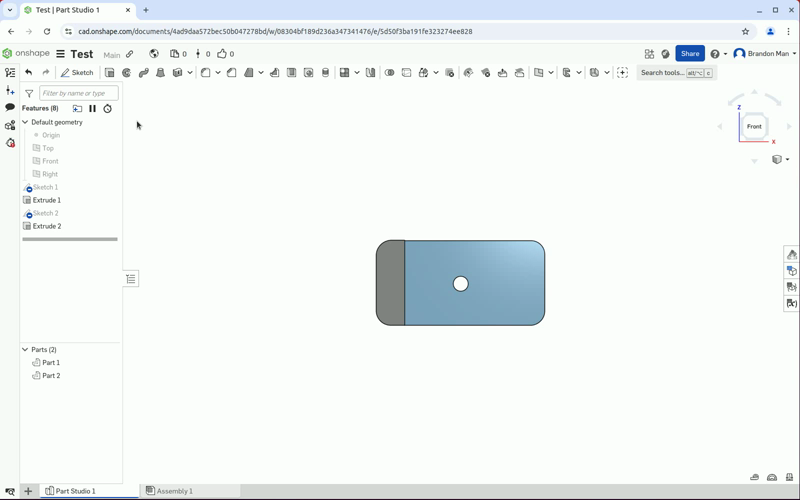
key(shift+h)
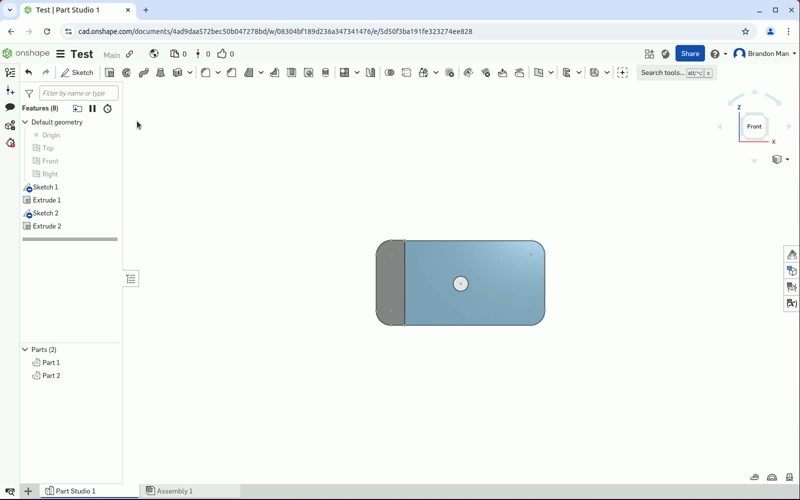
key(shift+7)
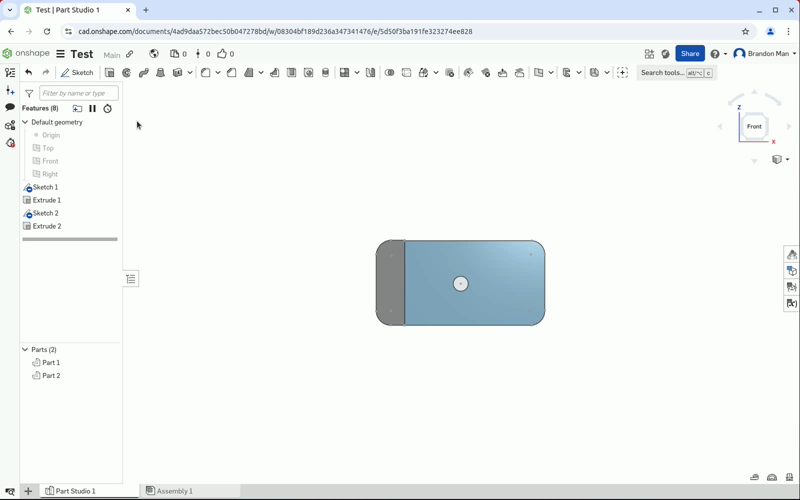
key(left, 2)
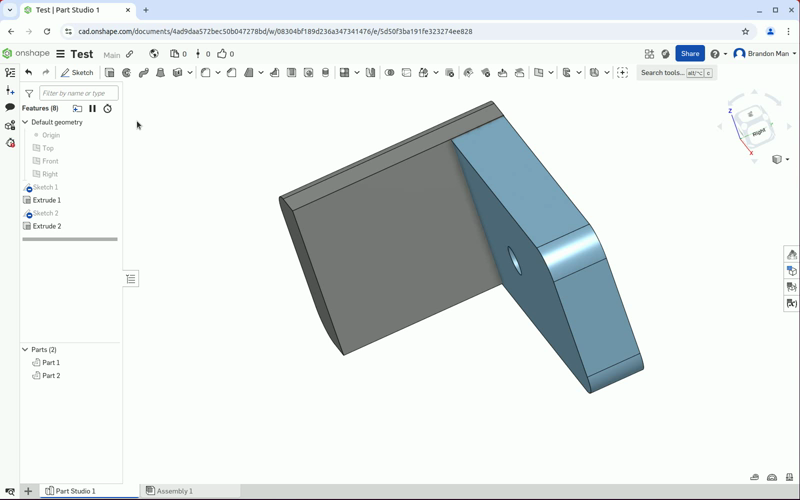
key(down, 2)
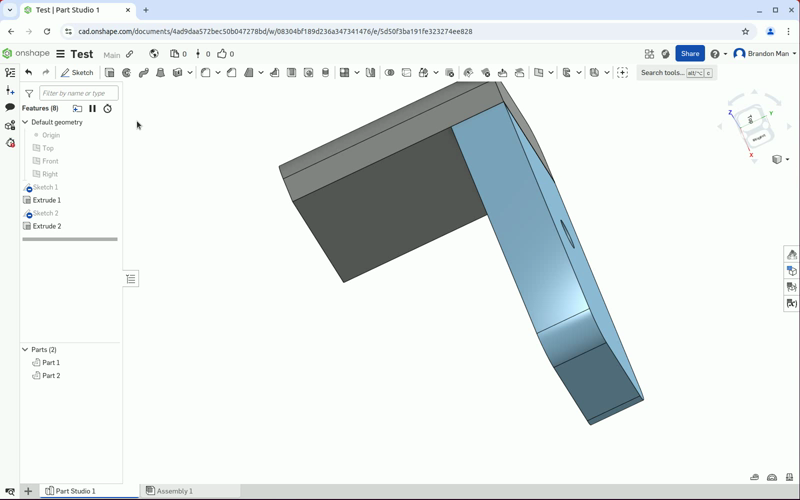
key(up, 2)
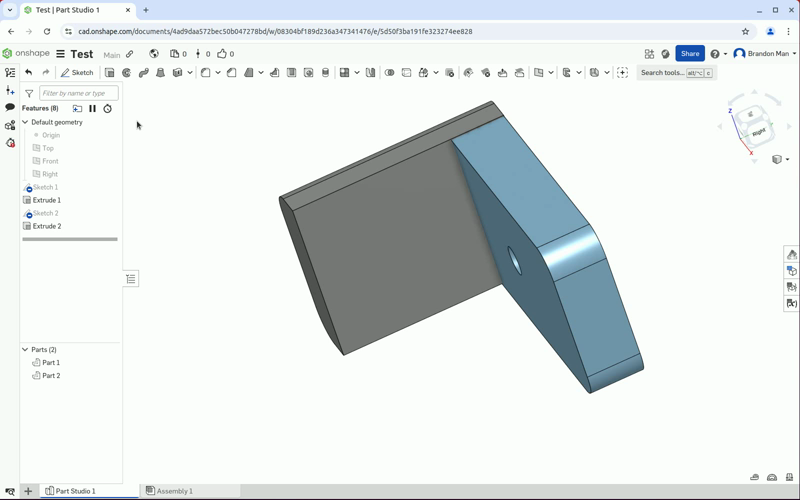
key(right, 2)
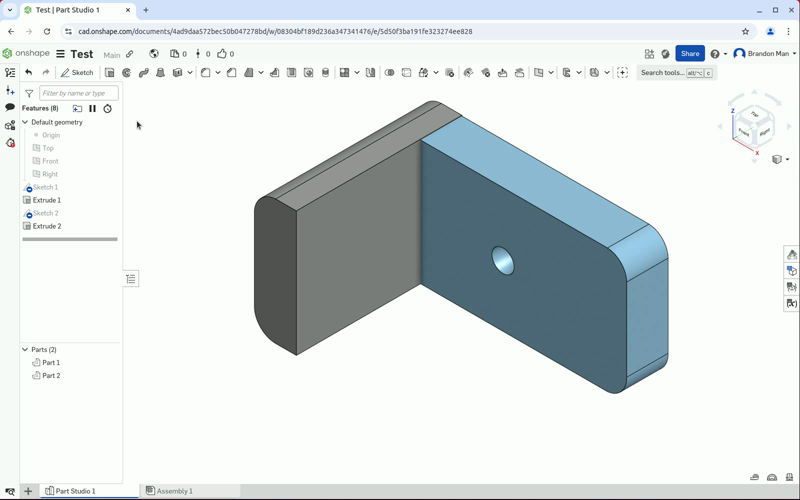
mouse_move(73, 189)
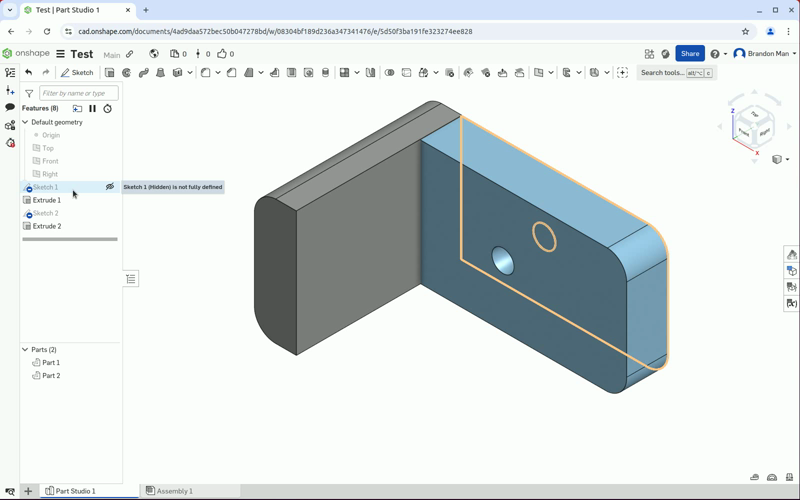
click(73, 189)